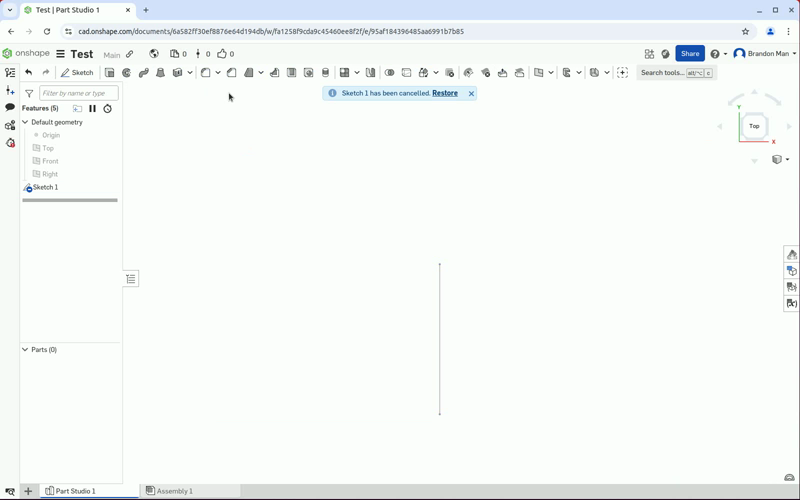
key(shift+h)
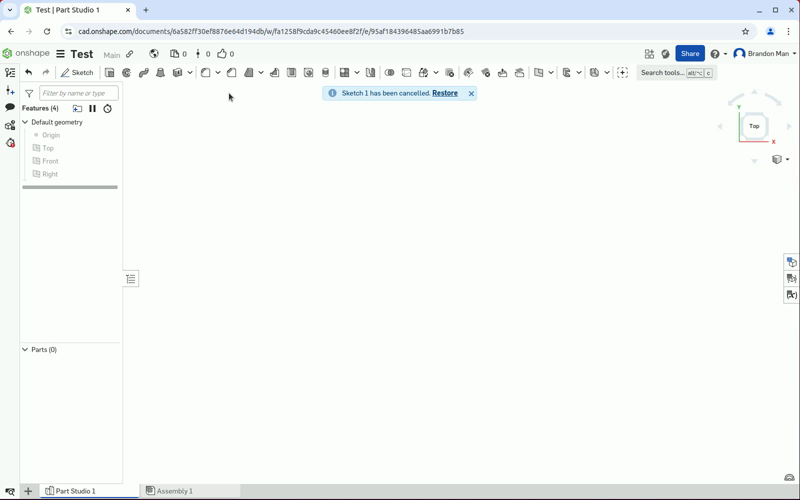
mouse_move(73, 352)
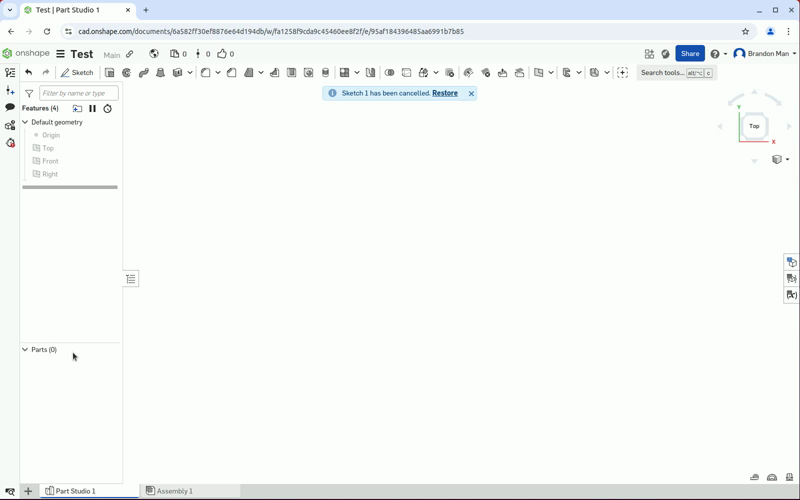
key(y)
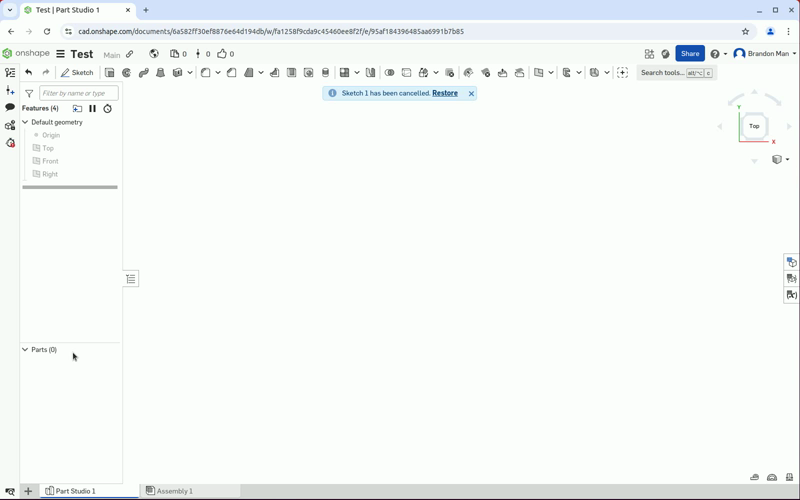
key(shift+p)
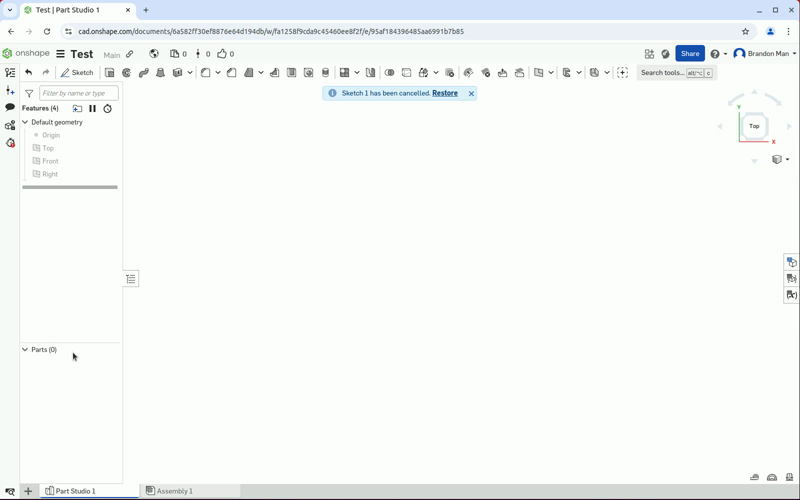
key(space)
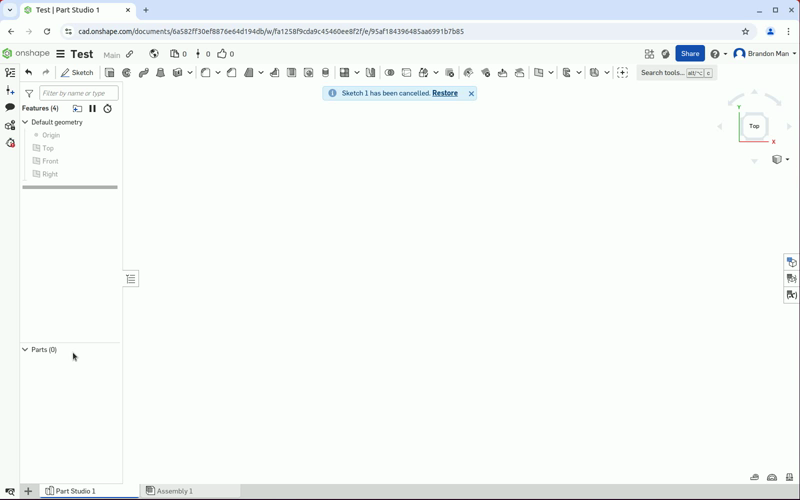
key_down(shift)
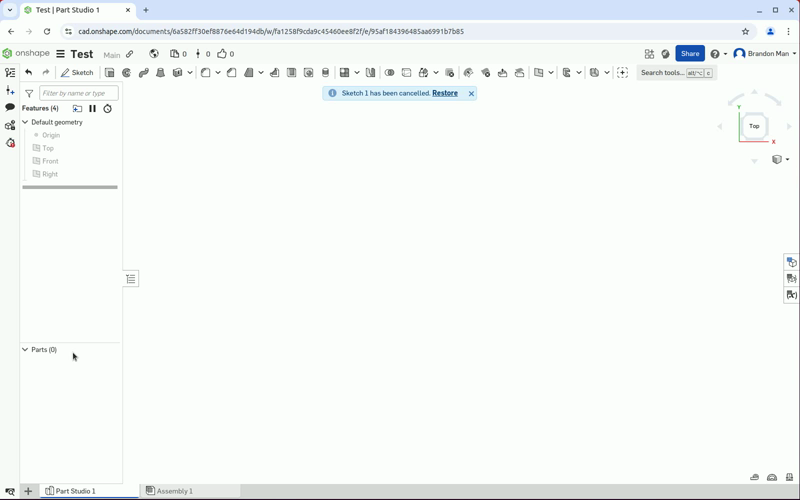
key(up)
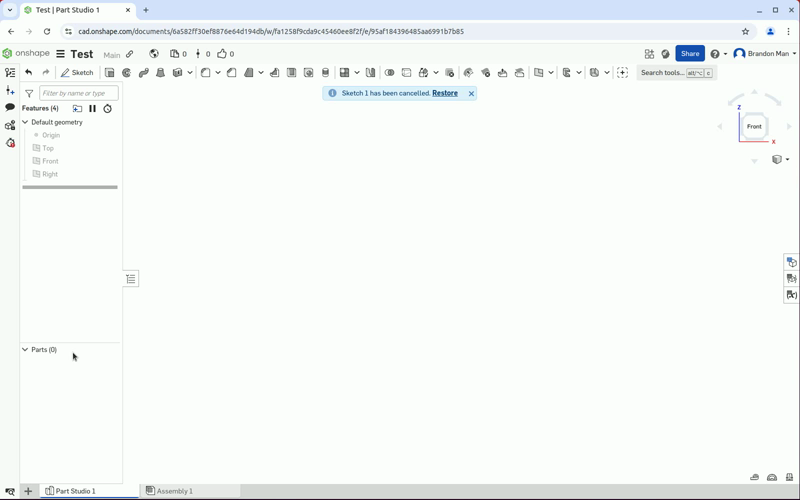
key_up(shift)
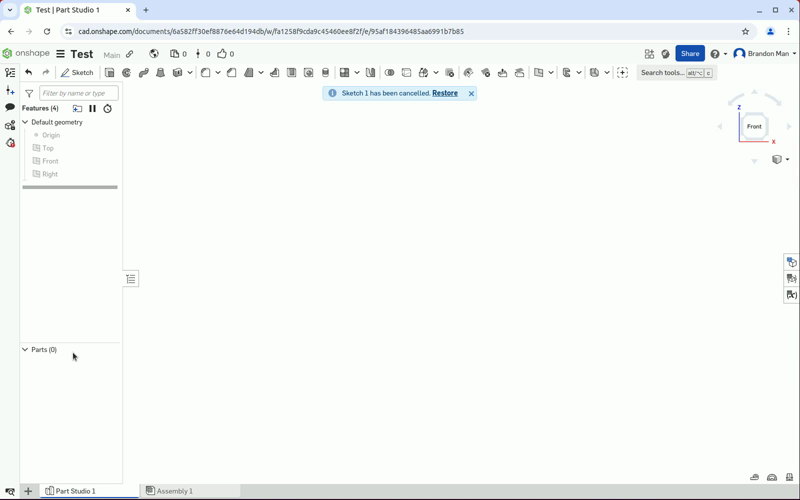
mouse_move(73, 352)
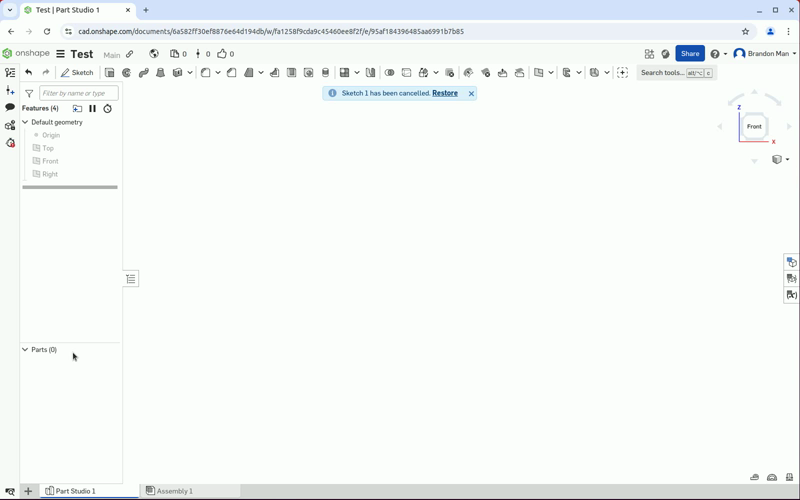
key(shift+y)
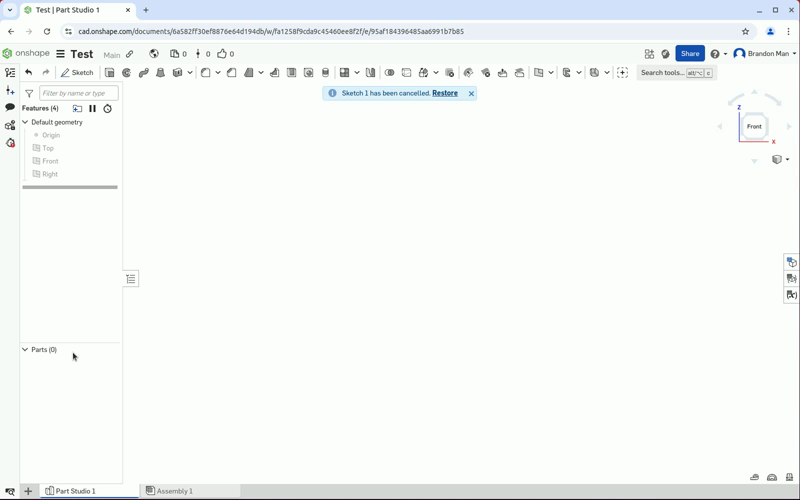
key(shift+s)
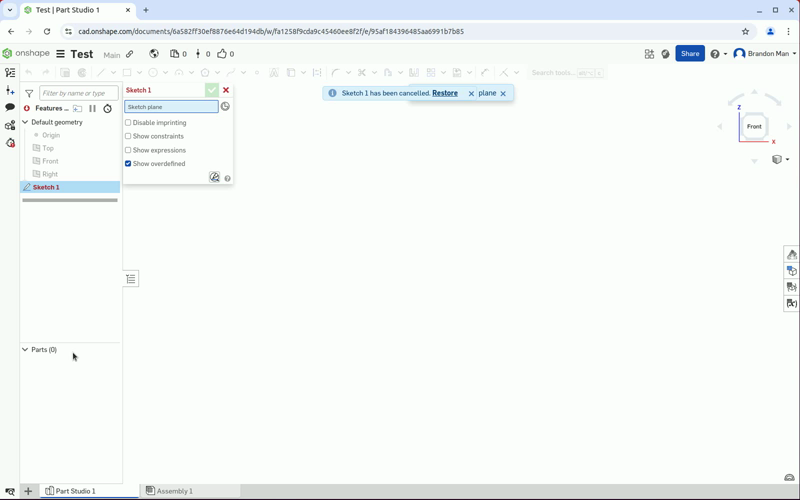
mouse_move(73, 163)
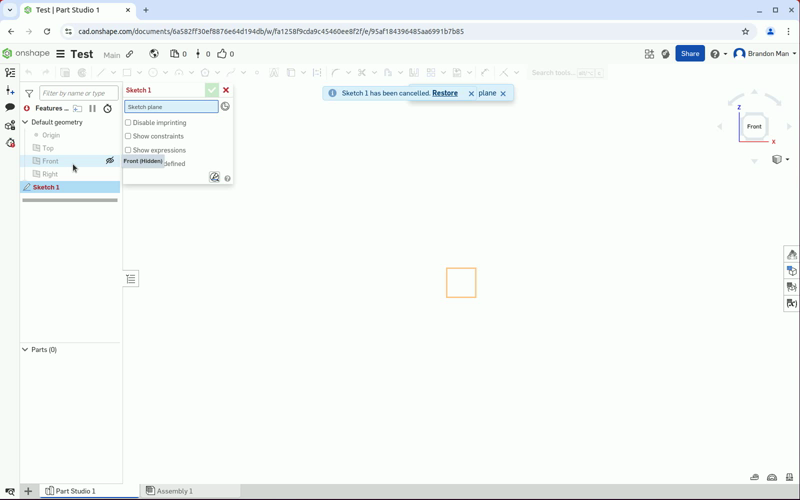
click(73, 163)
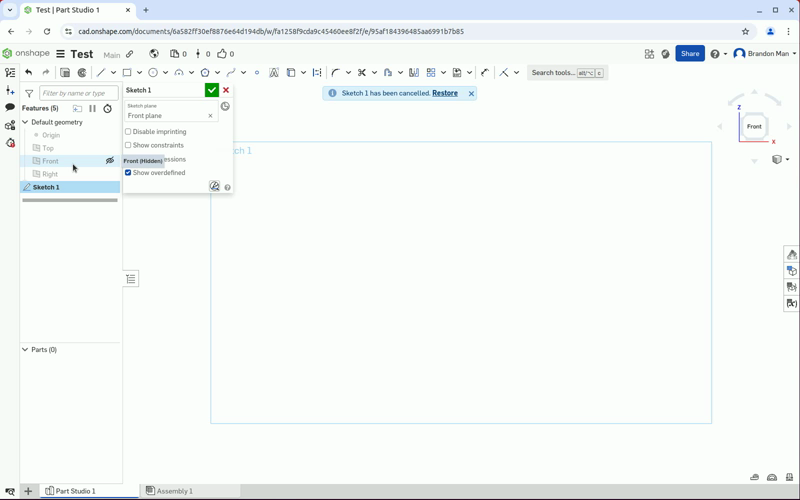
mouse_move(73, 352)
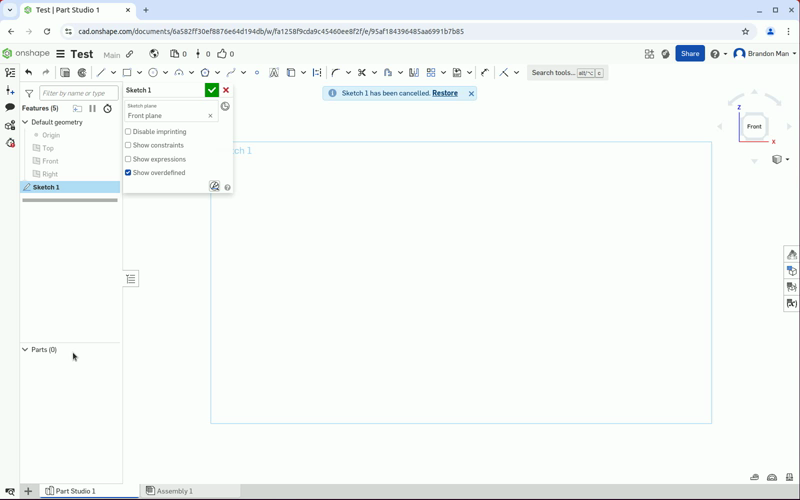
key(y)
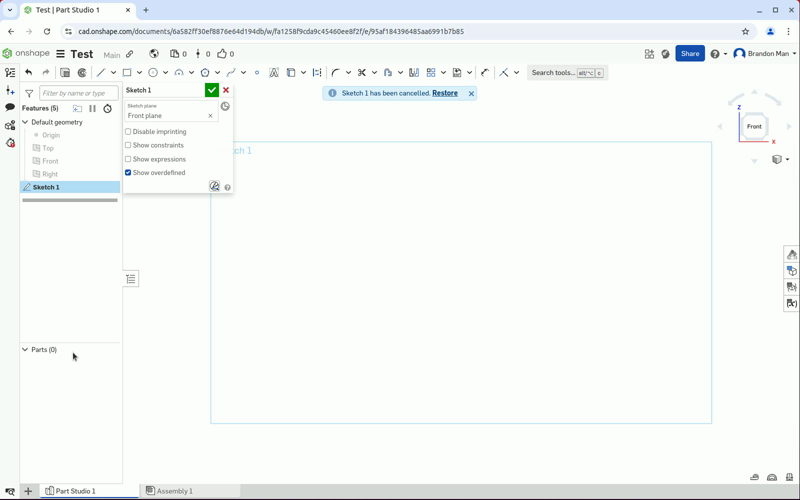
key(l)
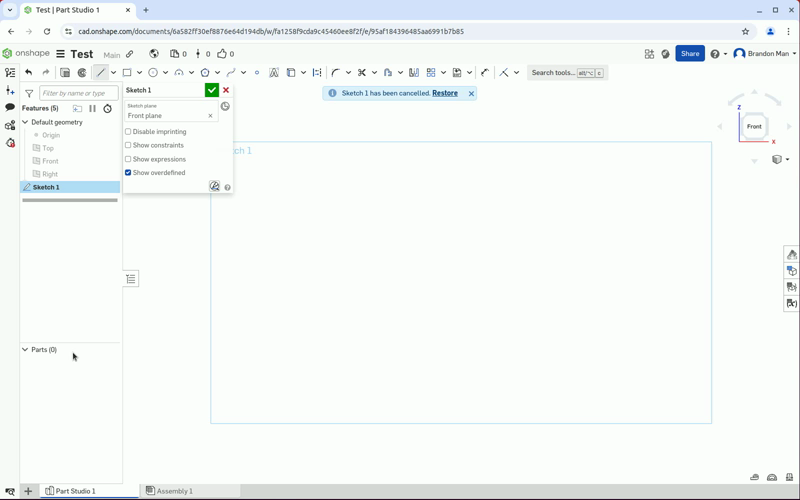
key_down(shift)
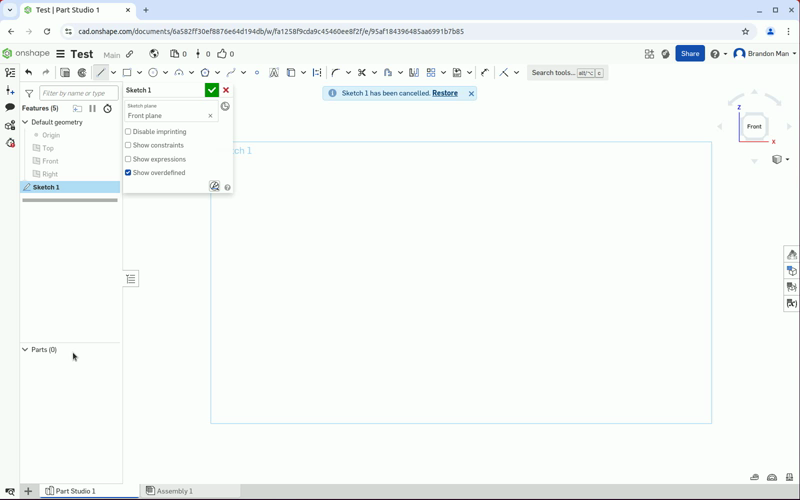
mouse_move(404, 348)
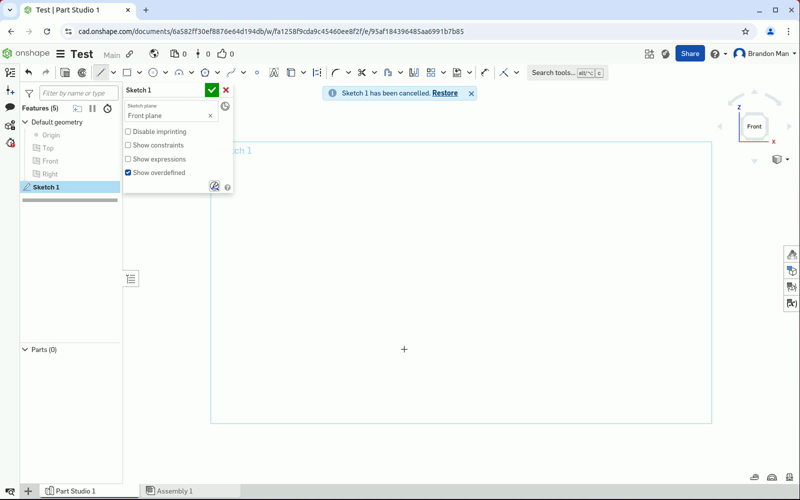
click(404, 348)
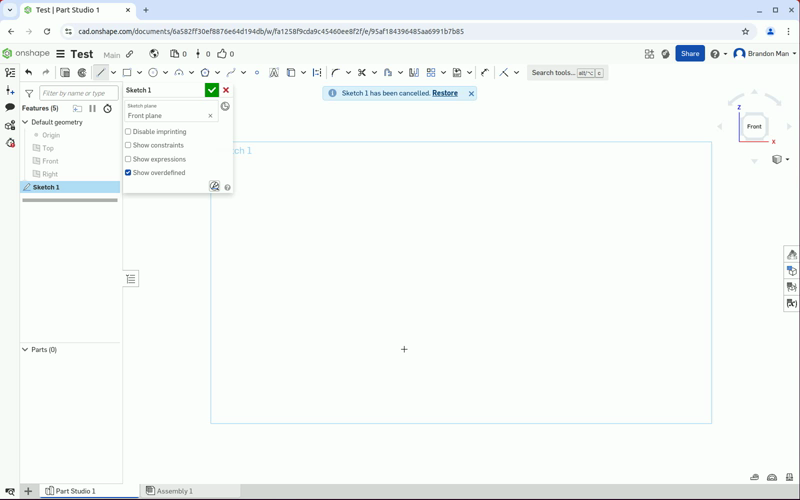
key_up(shift)
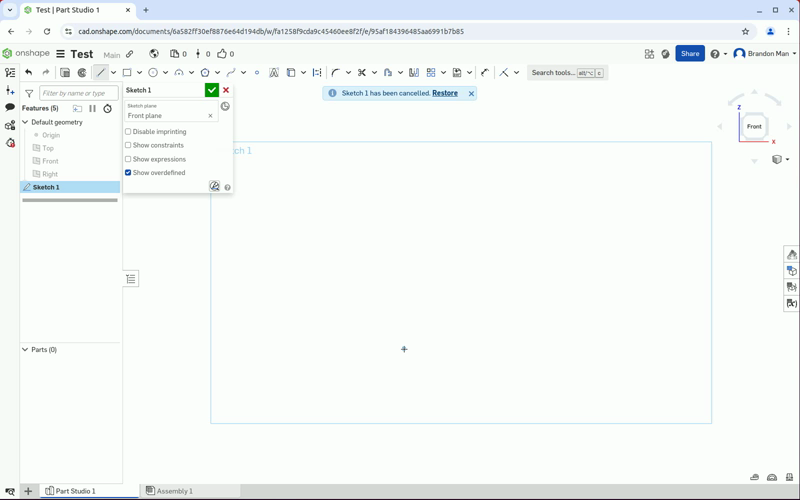
key_down(shift)
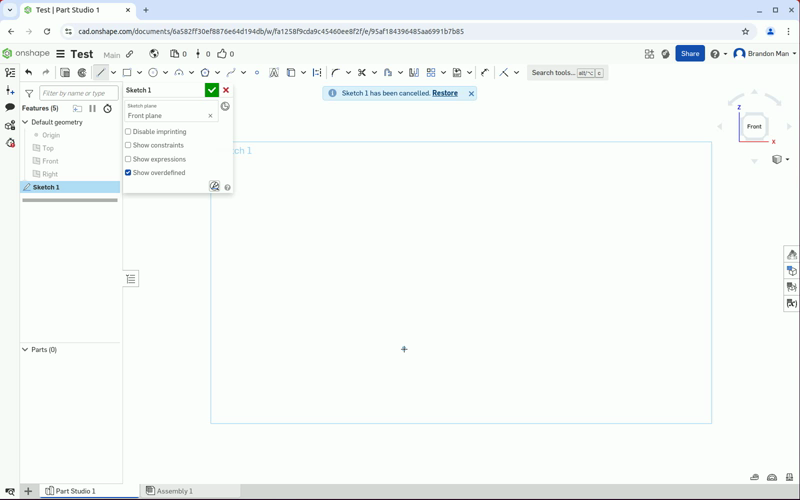
mouse_move(516, 348)
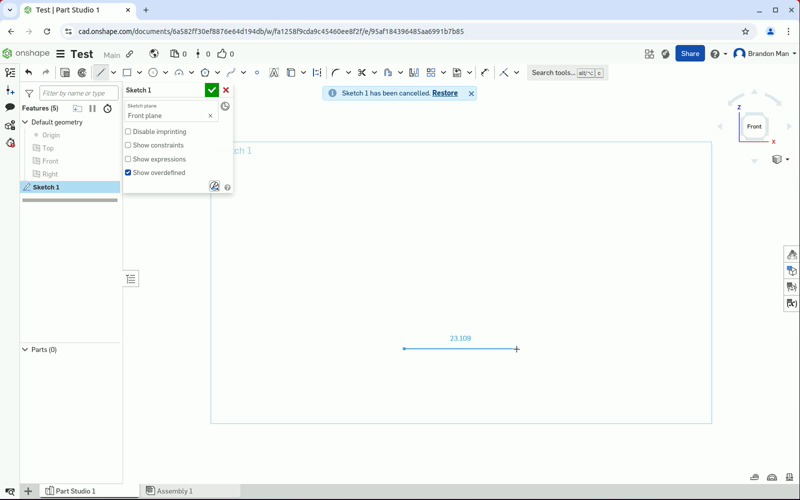
click(516, 348)
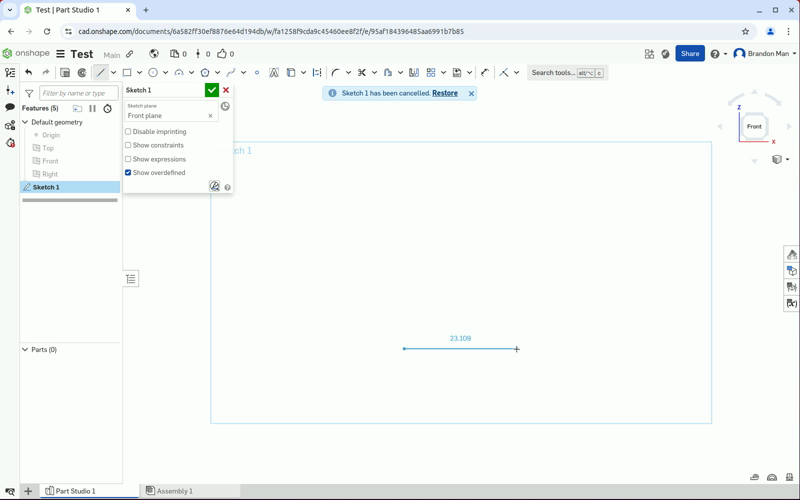
key_up(shift)
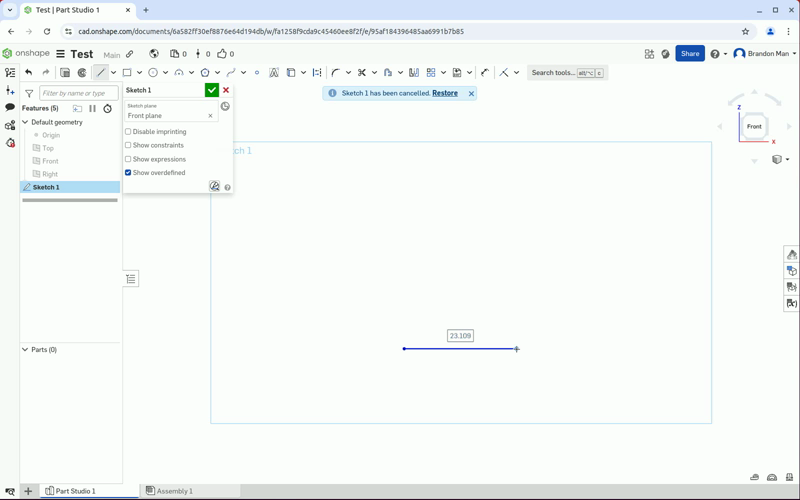
key_down(shift)
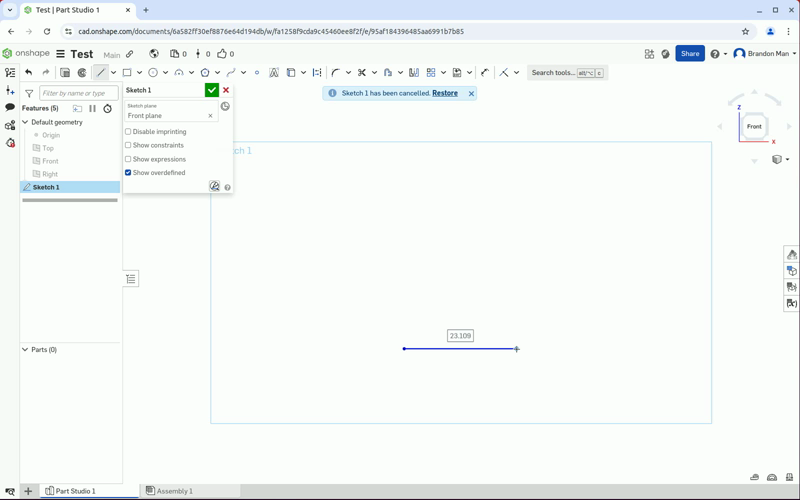
mouse_move(516, 236)
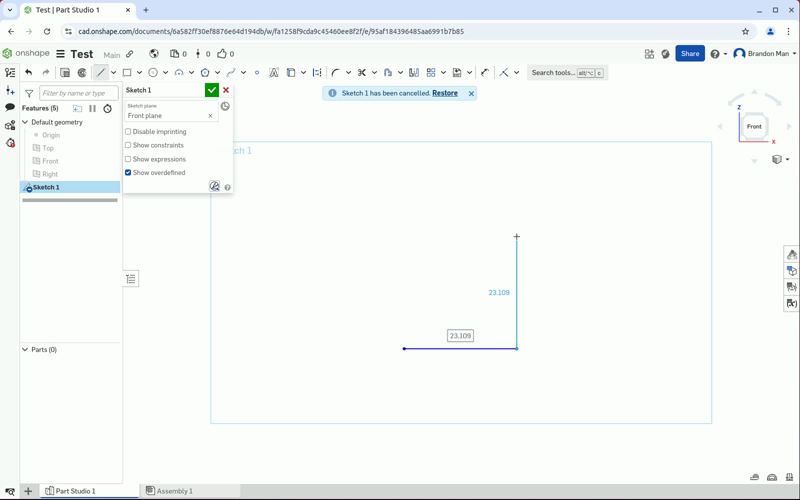
click(516, 236)
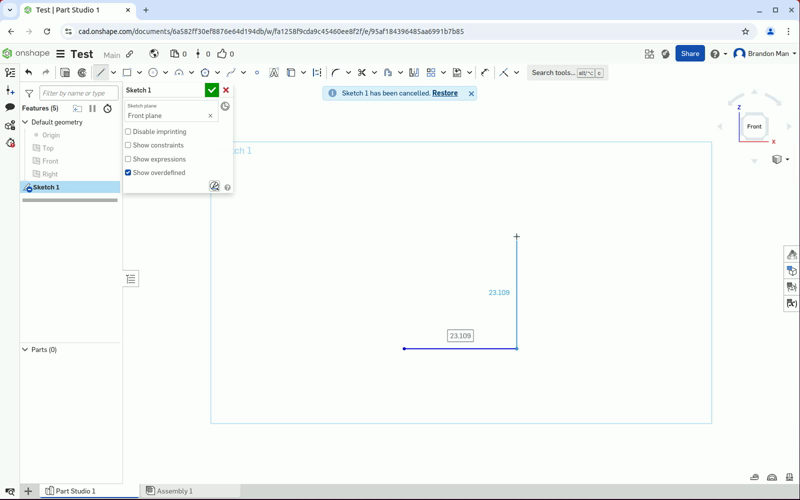
key_up(shift)
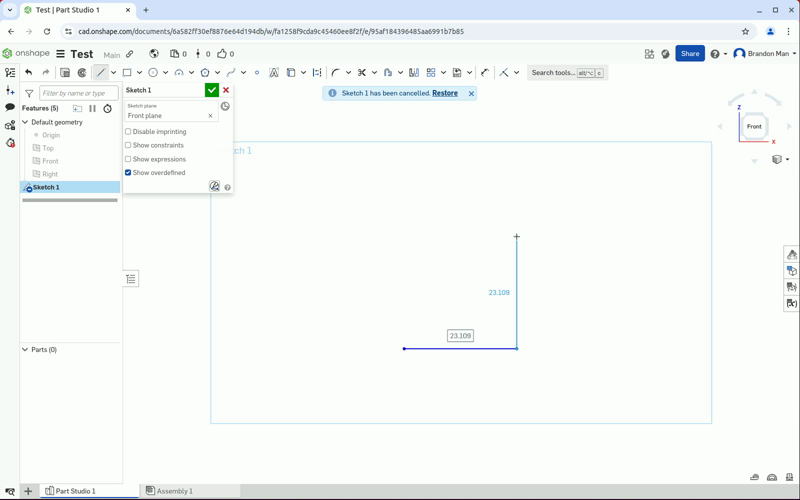
key_down(shift)
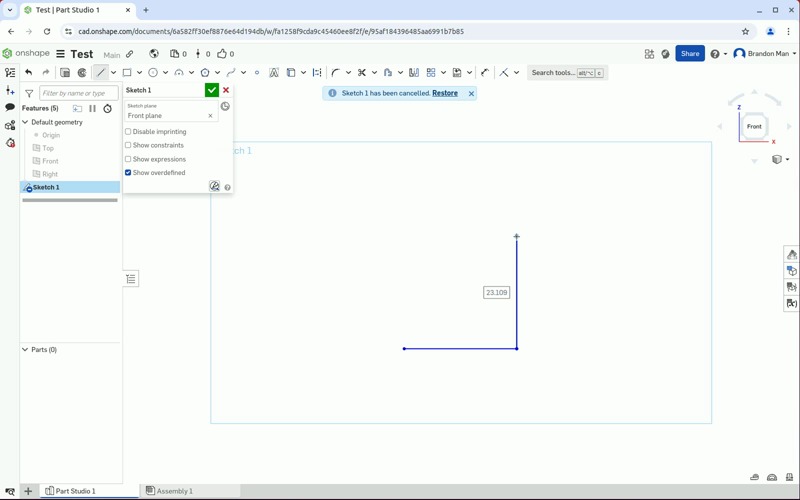
mouse_move(404, 236)
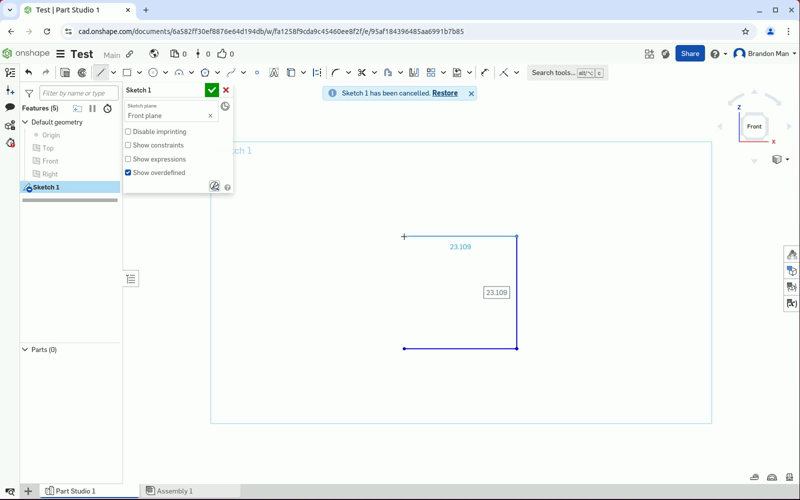
click(404, 236)
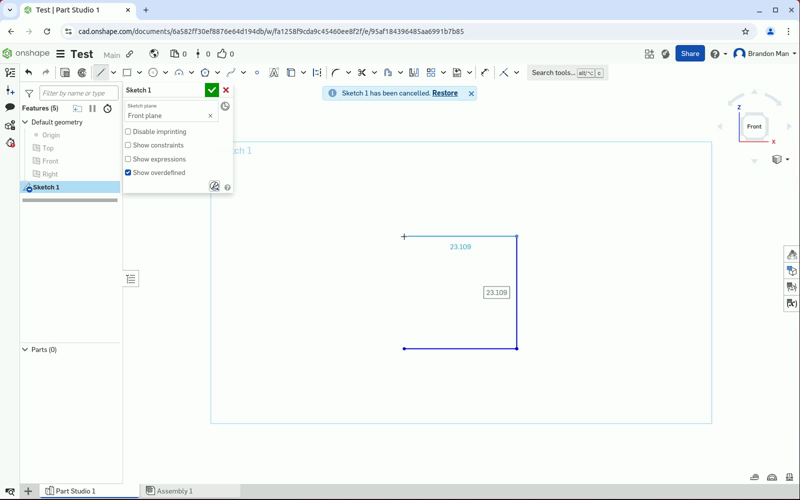
key_up(shift)
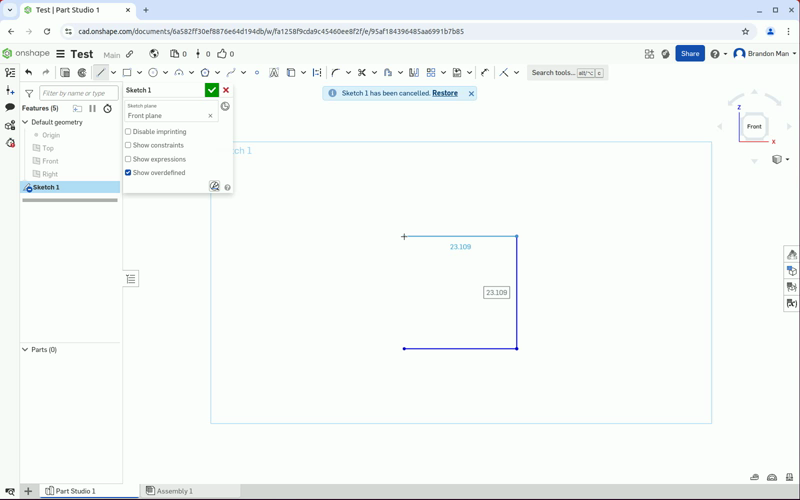
key_down(shift)
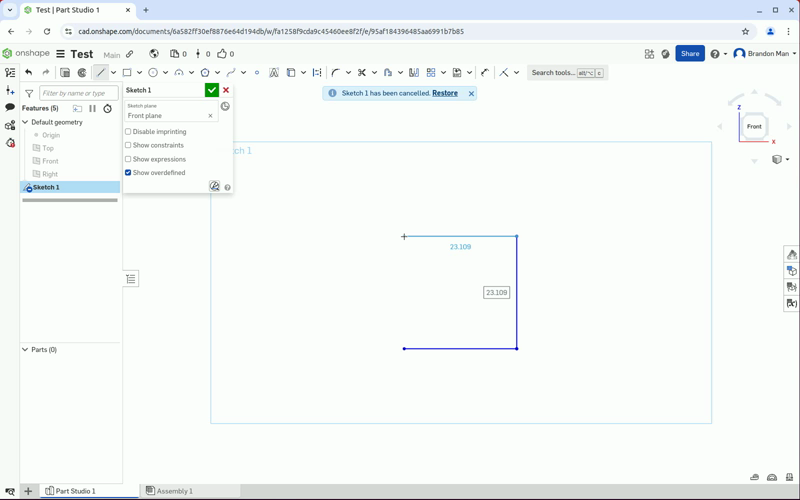
mouse_move(404, 348)
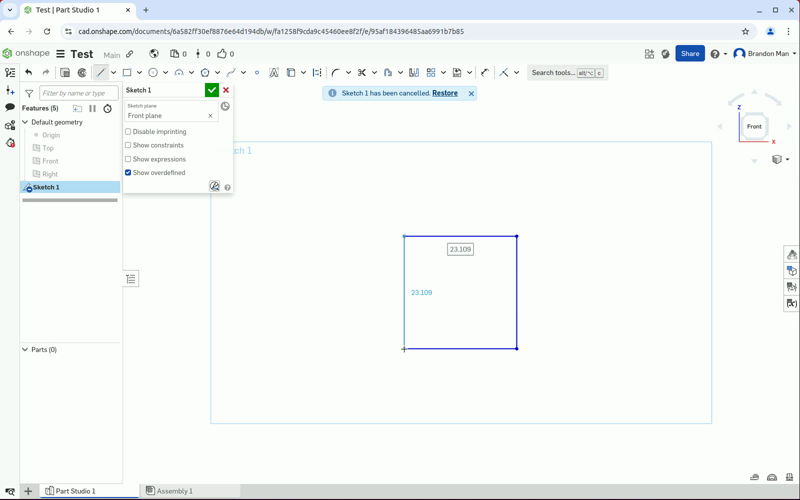
key_up(shift)
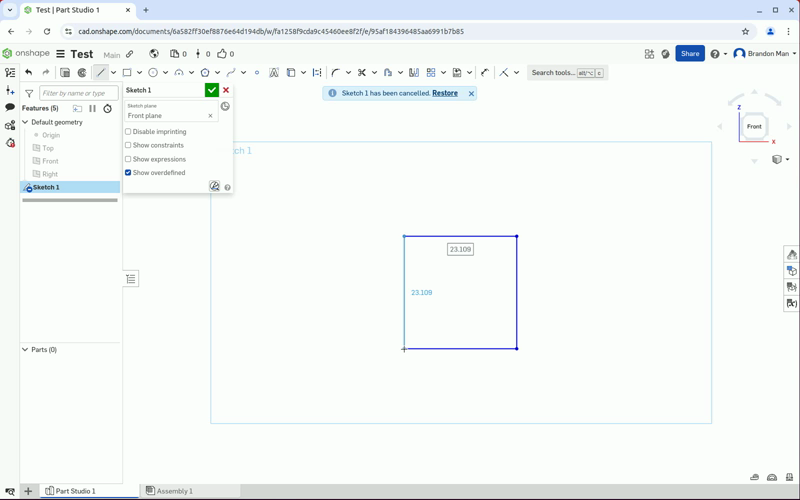
click(404, 348)
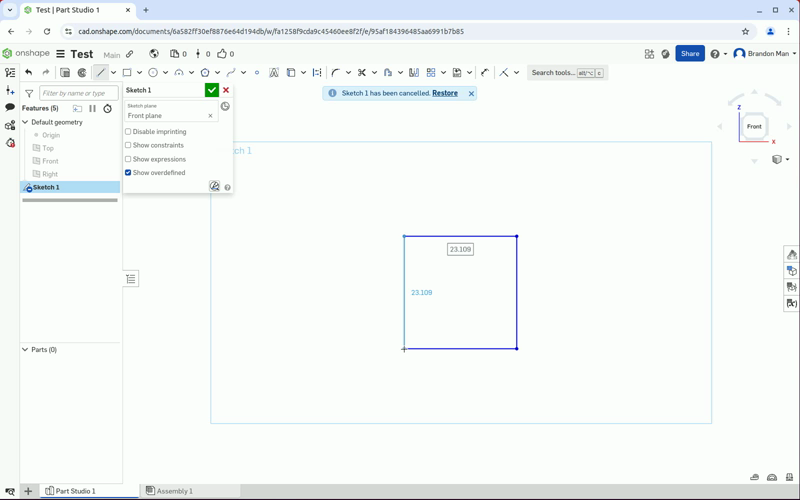
key(esc)
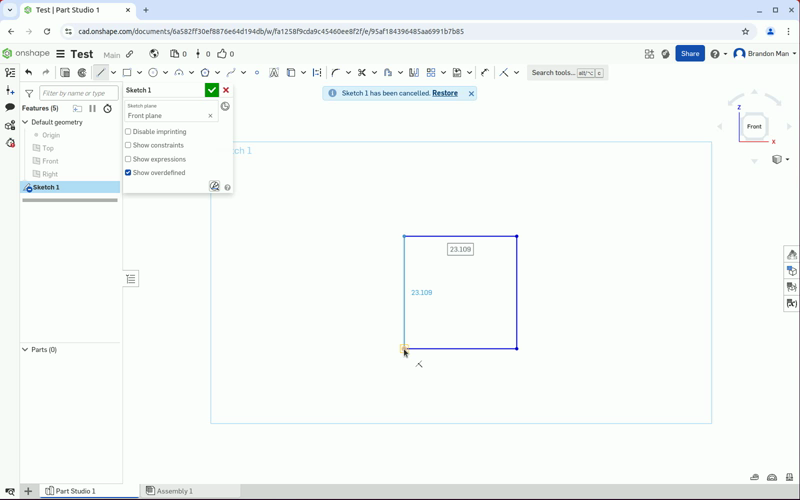
mouse_move(464, 289)
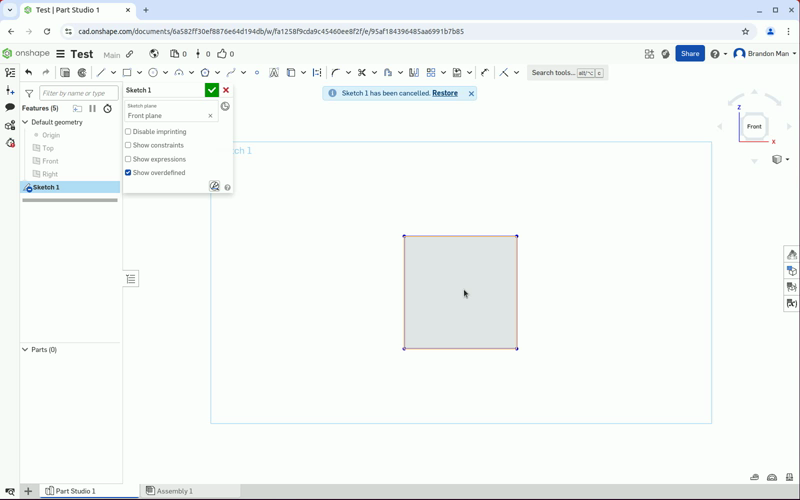
click(464, 289)
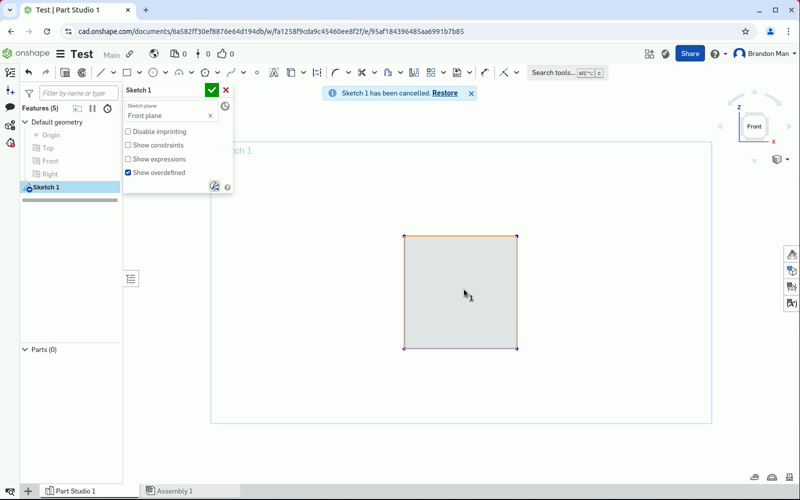
mouse_move(73, 352)
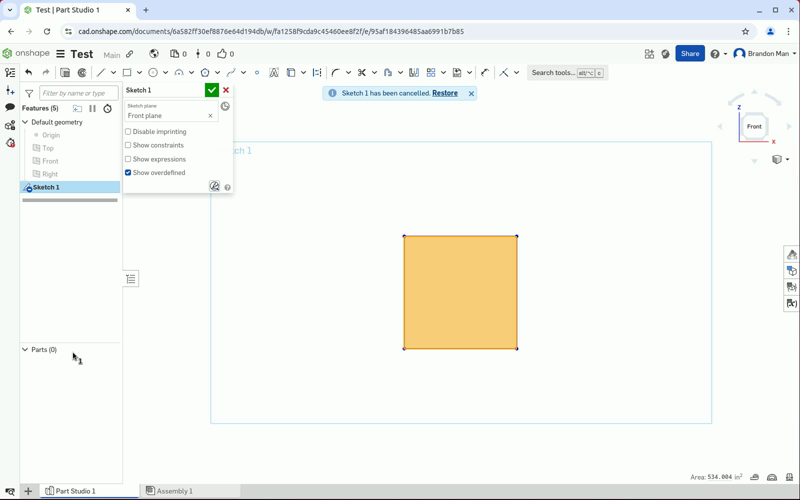
key(shift+y)
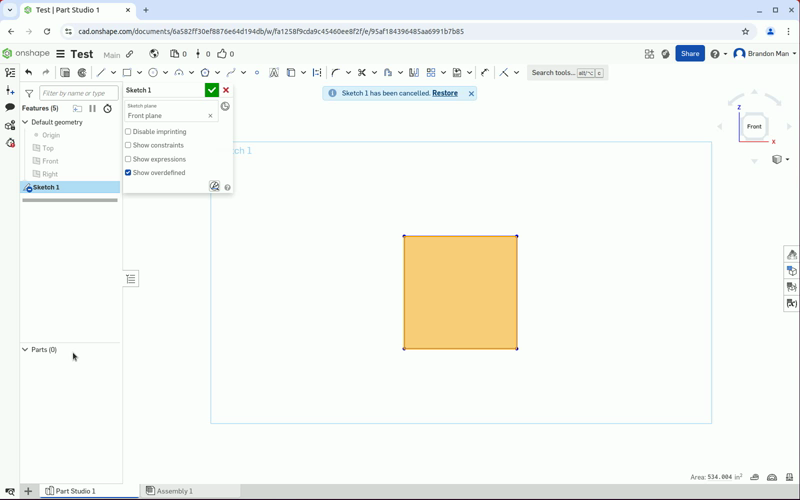
key(shift+e)
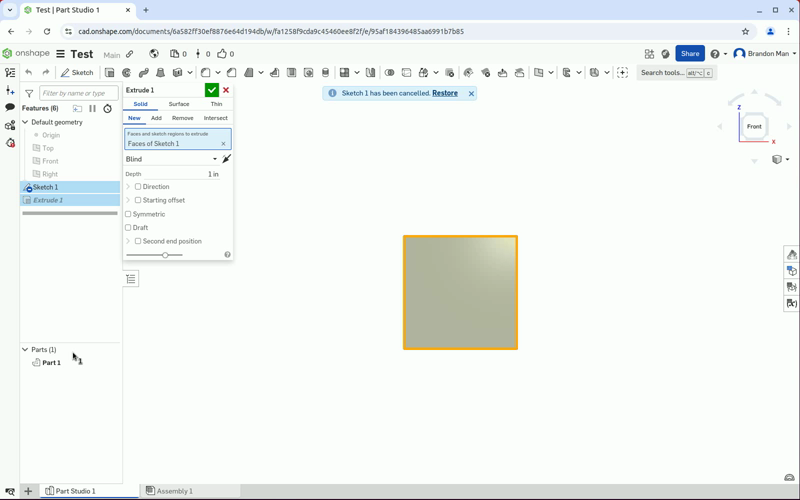
mouse_move(143, 106)
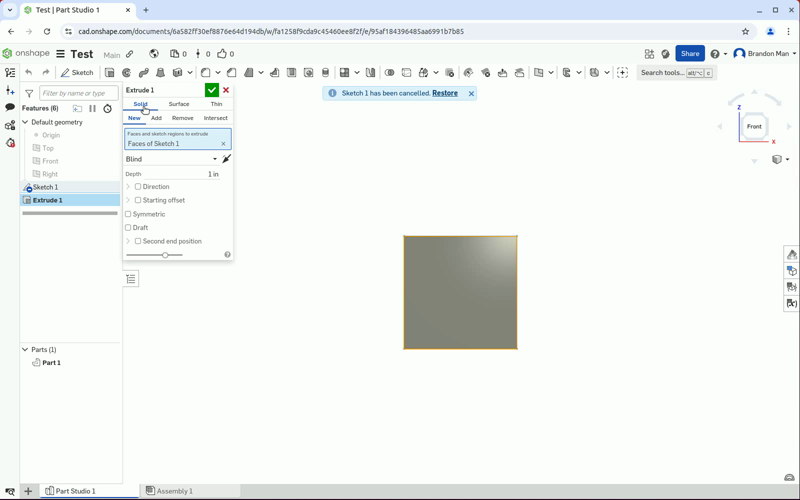
click(143, 106)
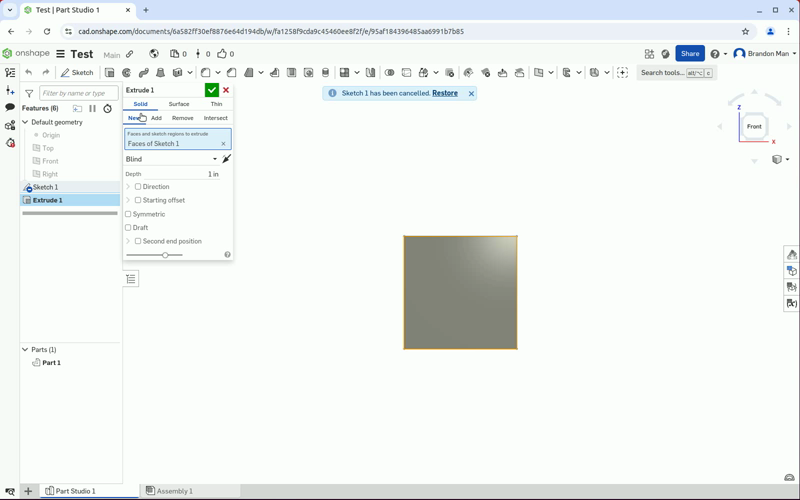
mouse_move(137, 120)
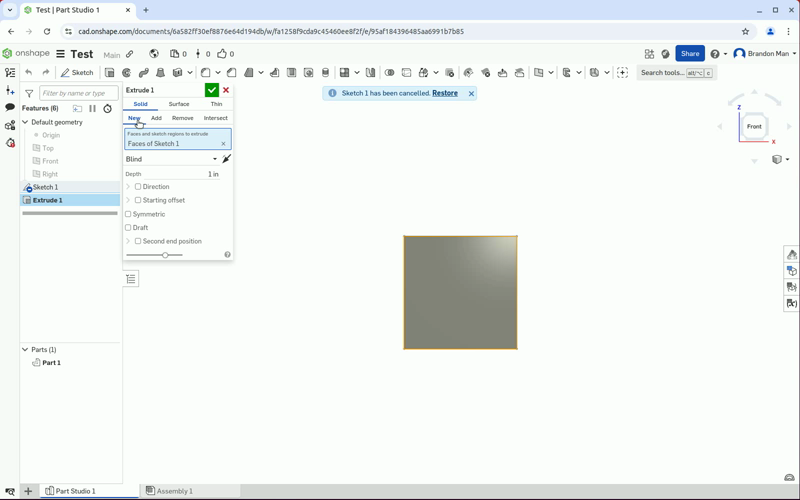
click(137, 120)
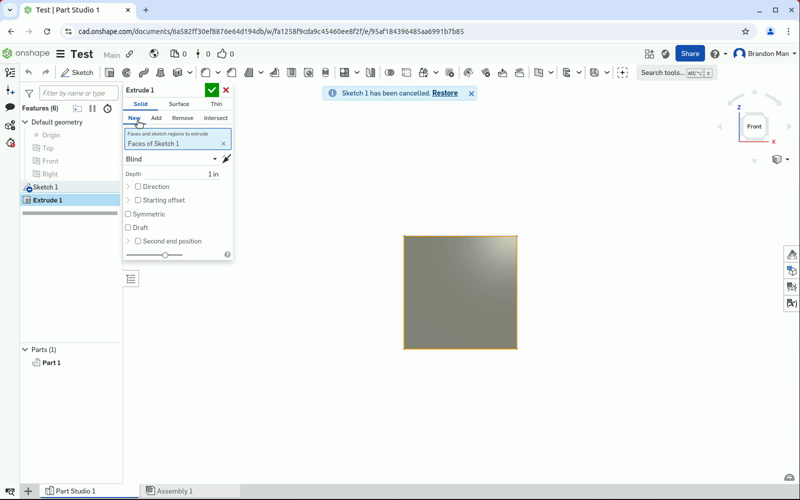
key(tab, 4)
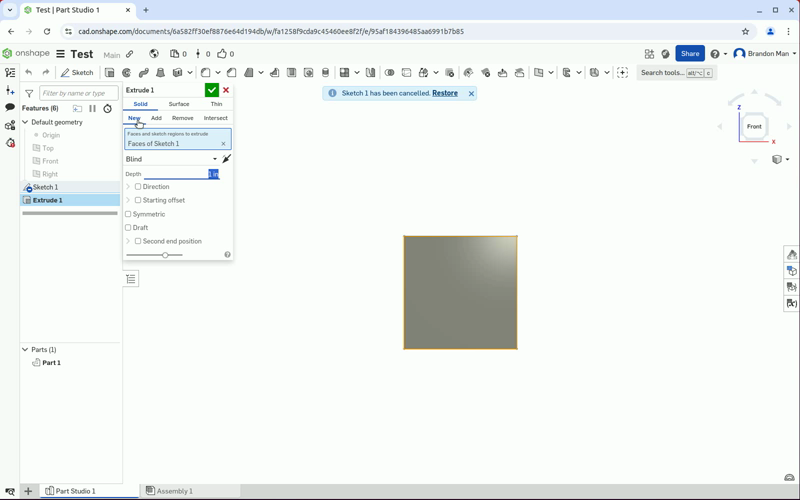
text(23.108)
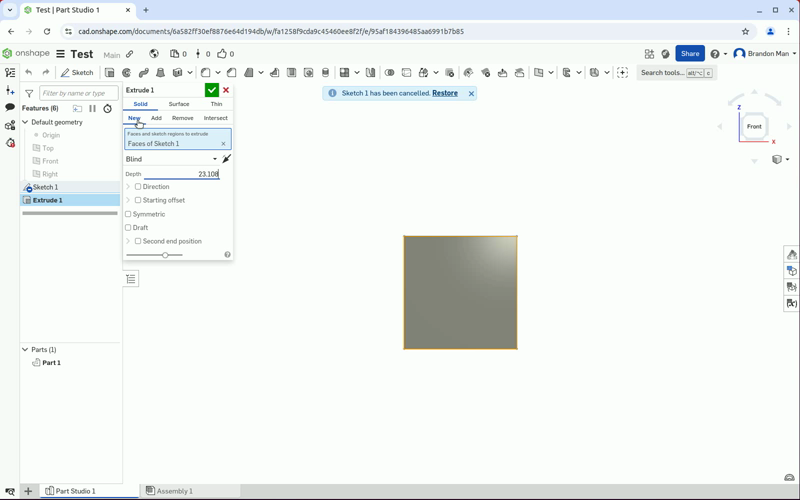
key(enter)
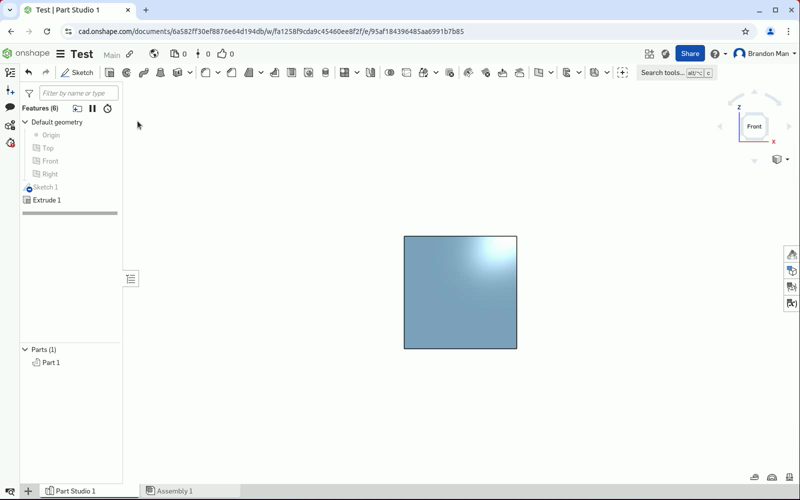
key(shift+h)
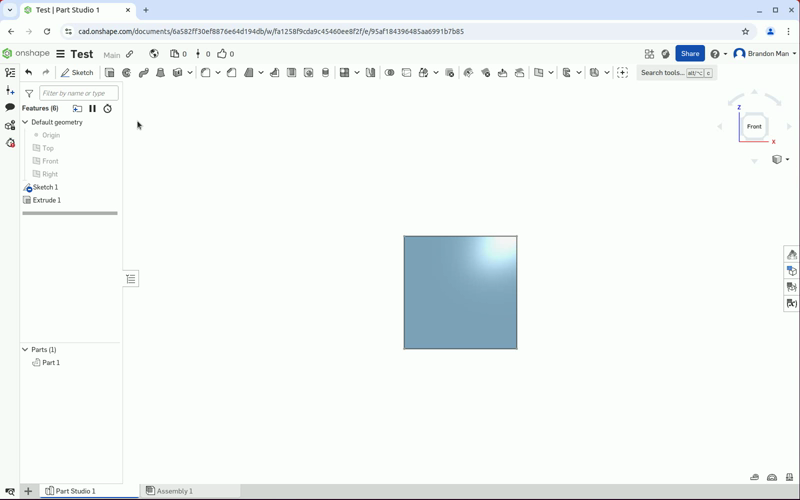
key(shift+h)
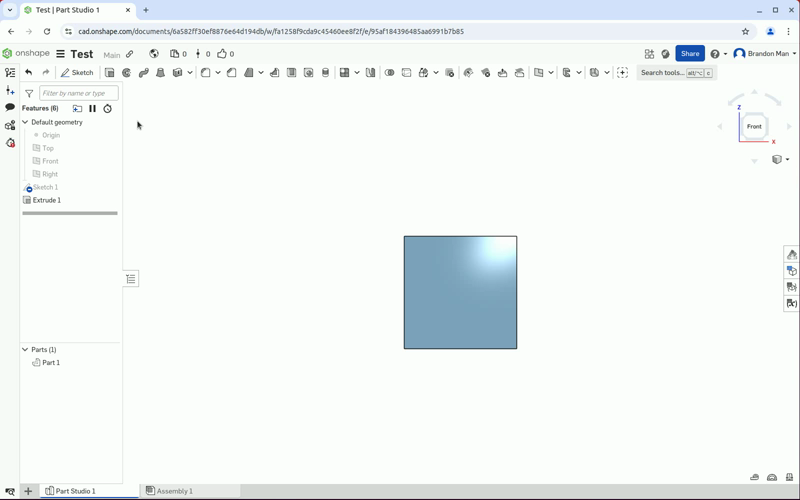
mouse_move(73, 189)
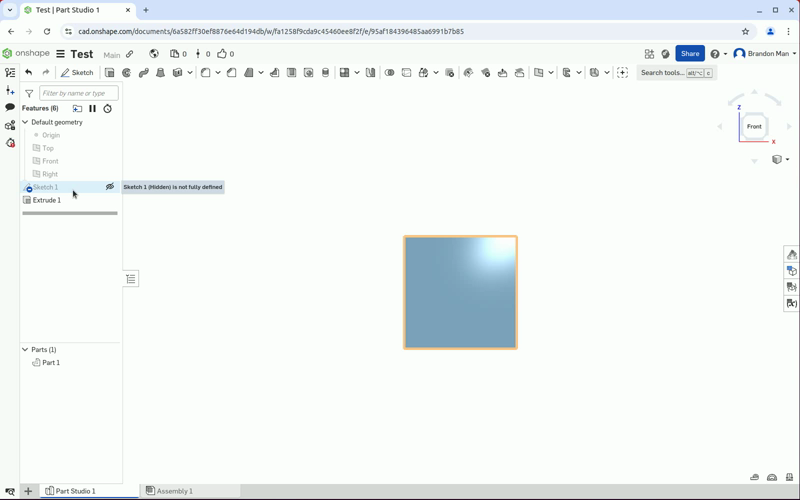
click(73, 189)
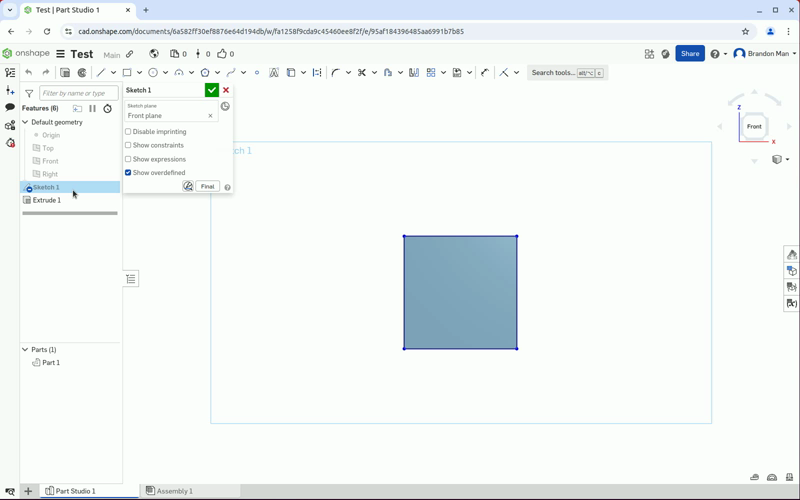
mouse_move(229, 92)
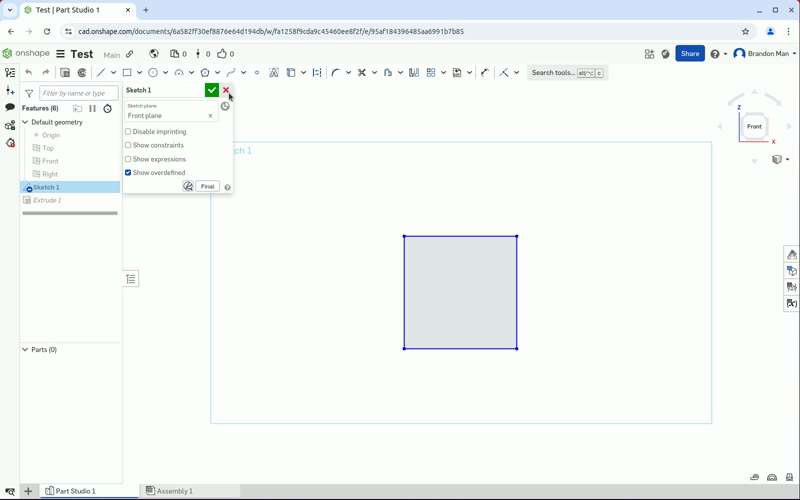
click(229, 92)
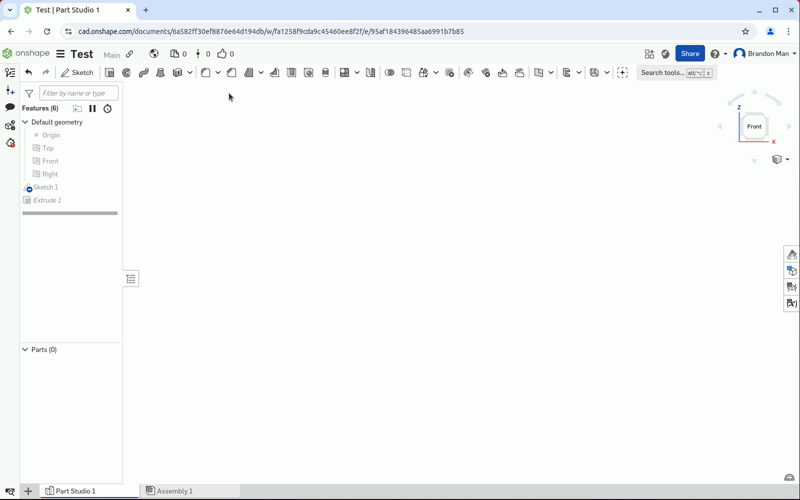
mouse_move(73, 352)
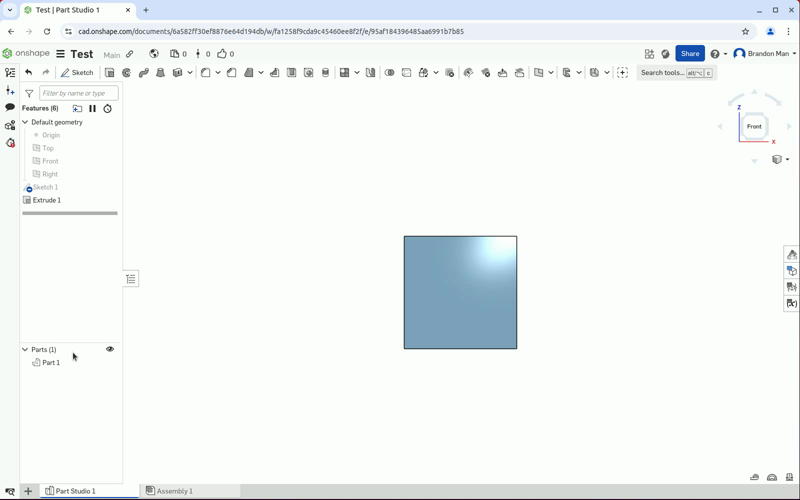
key(y)
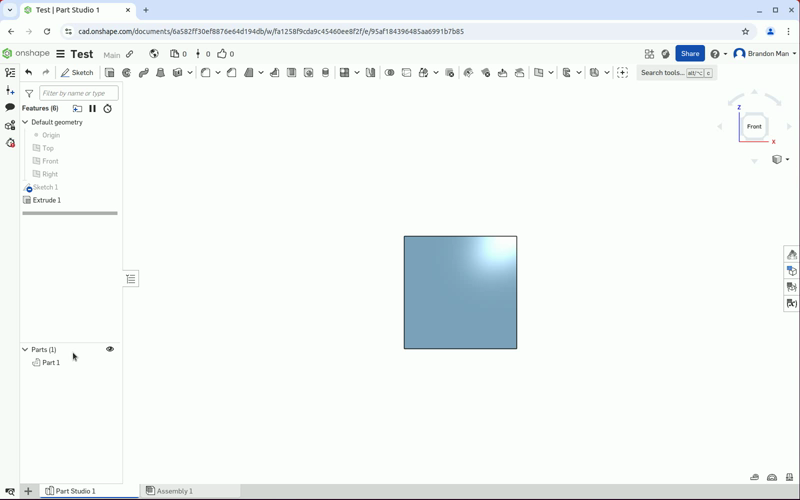
key(shift+p)
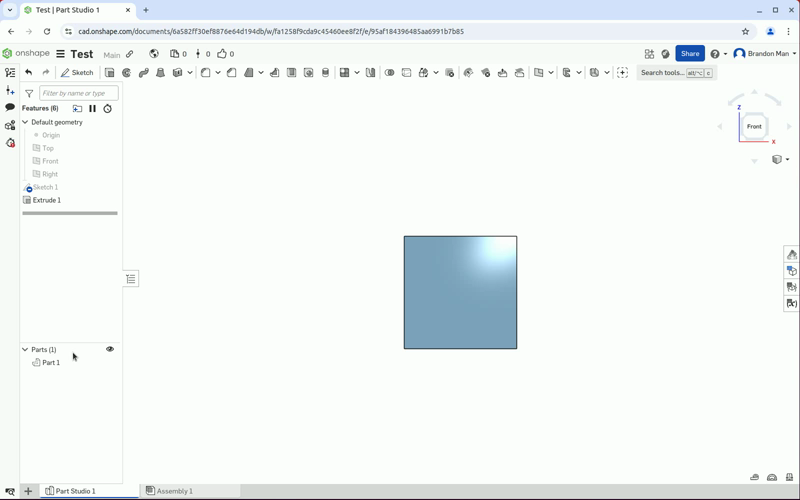
key(space)
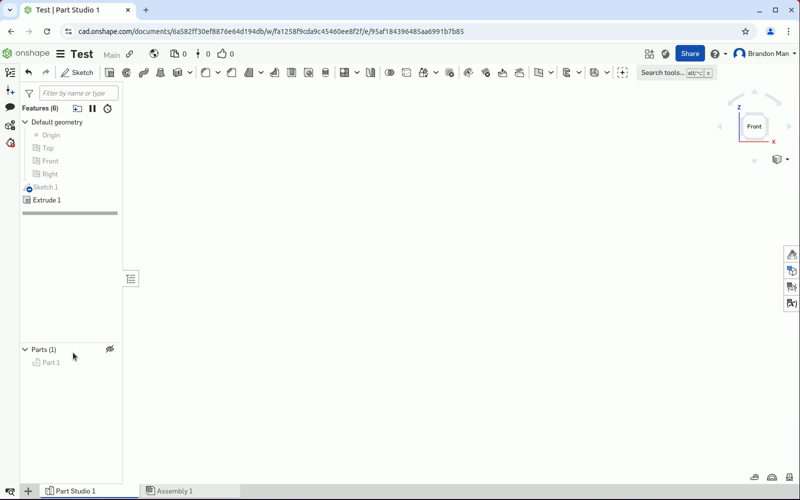
key_down(shift)
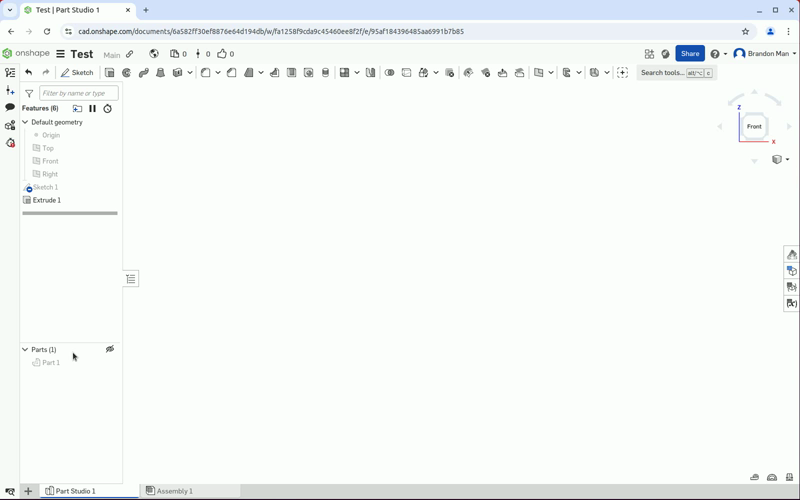
key(down)
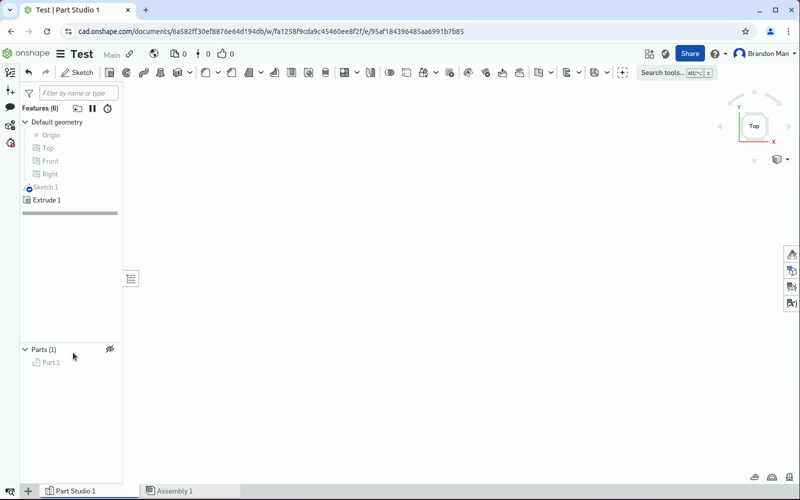
key_up(shift)
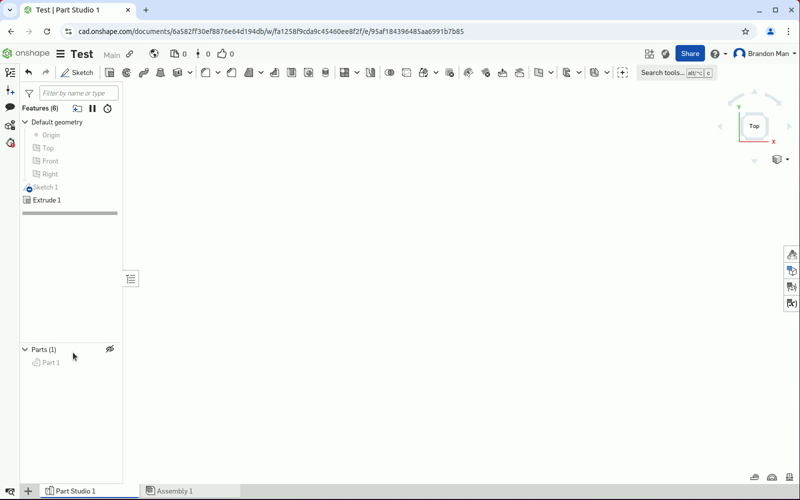
mouse_move(73, 352)
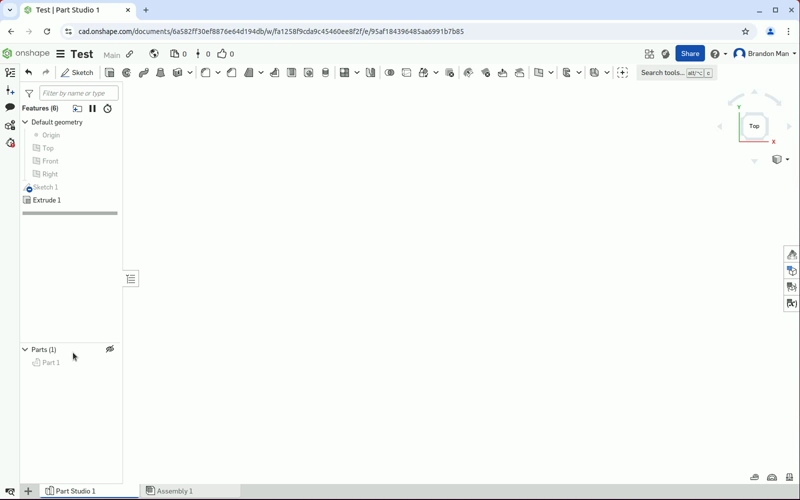
key(shift+y)
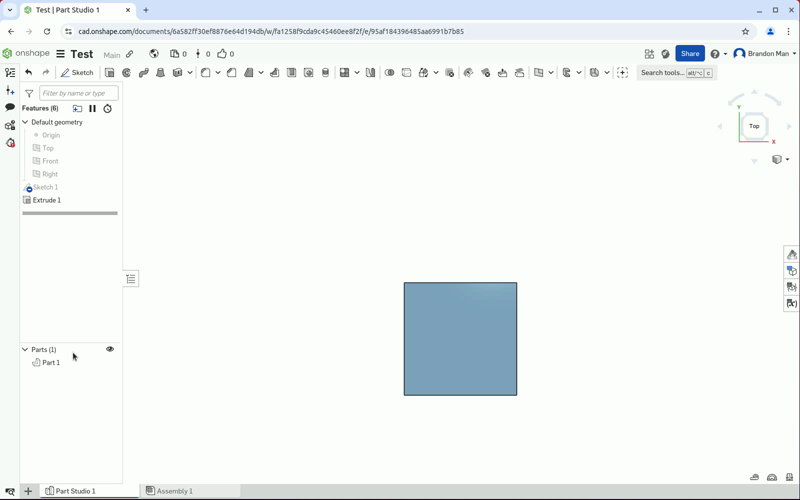
mouse_move(541, 75)
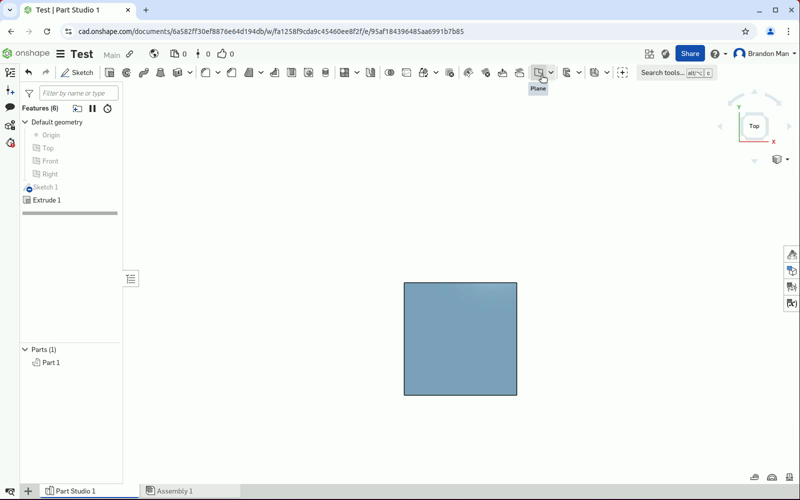
click(541, 75)
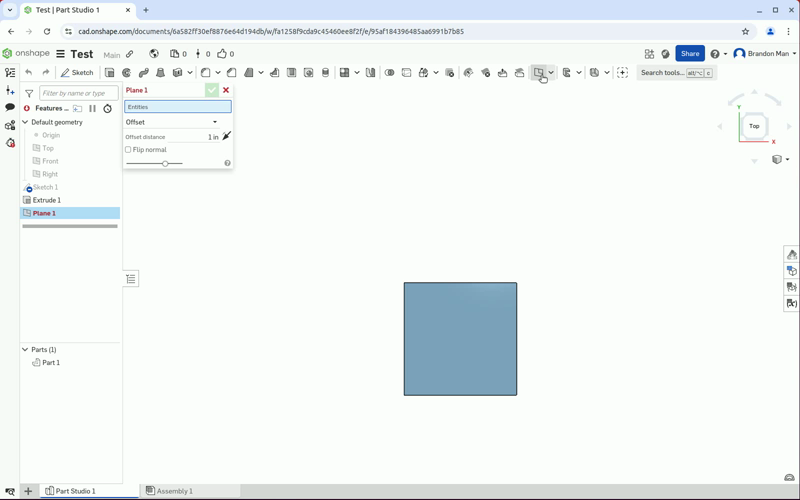
mouse_move(73, 150)
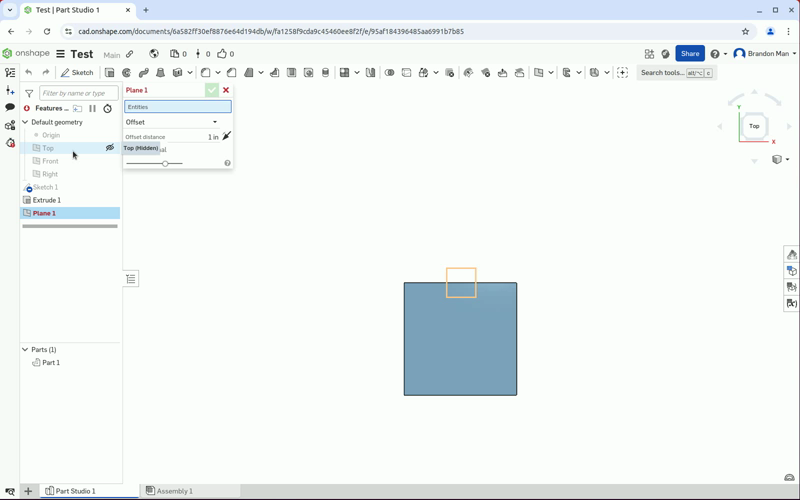
click(73, 150)
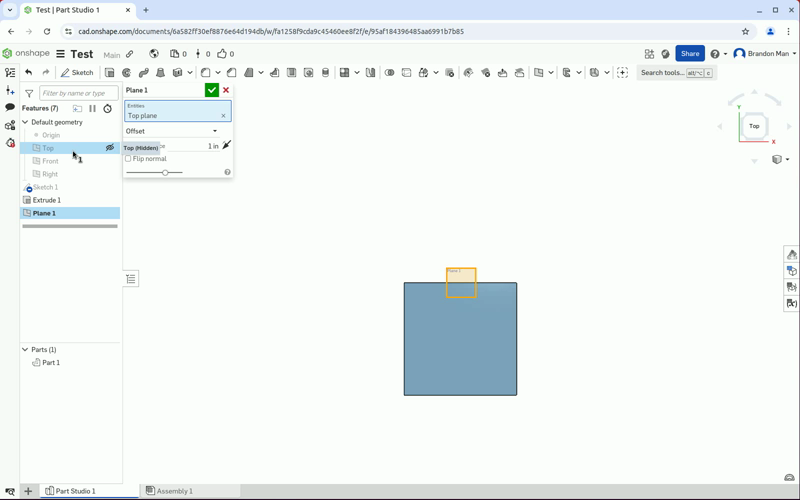
key(tab, 2)
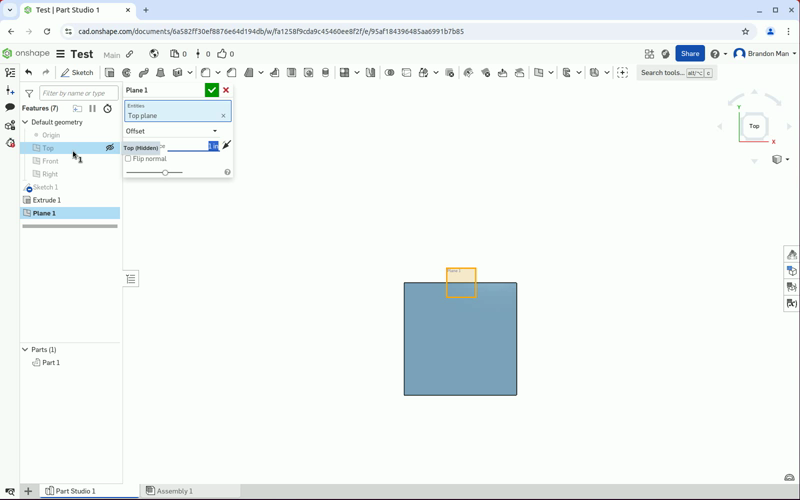
text(9.613)
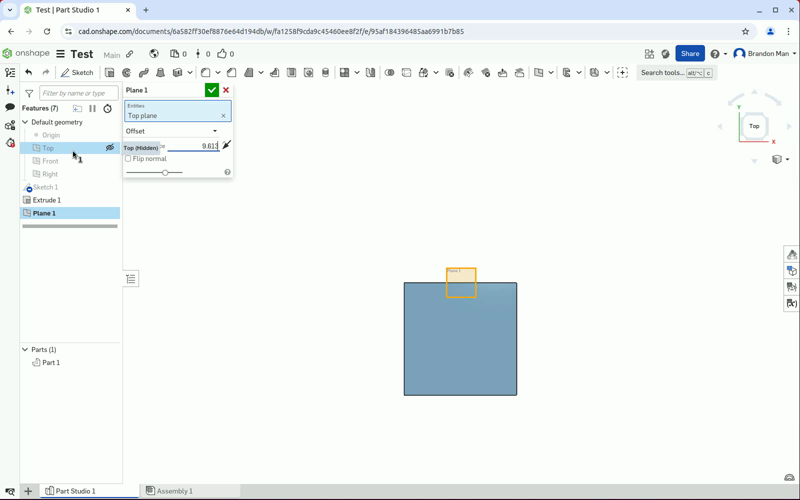
key(enter, 2)
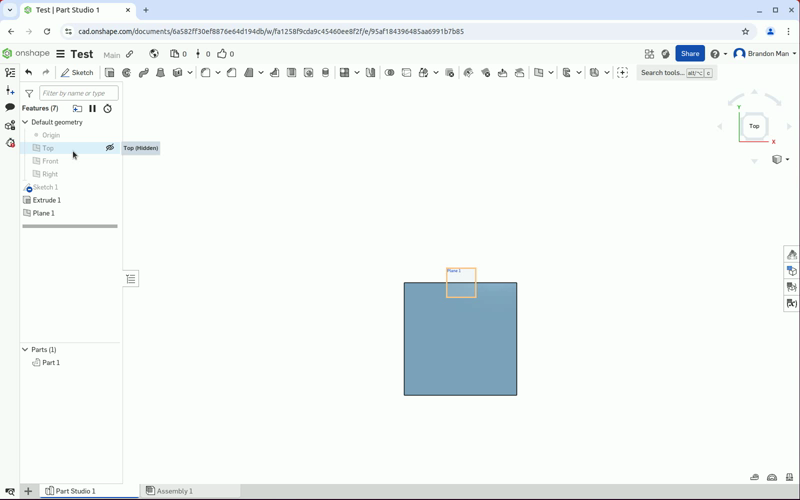
key(shift+s)
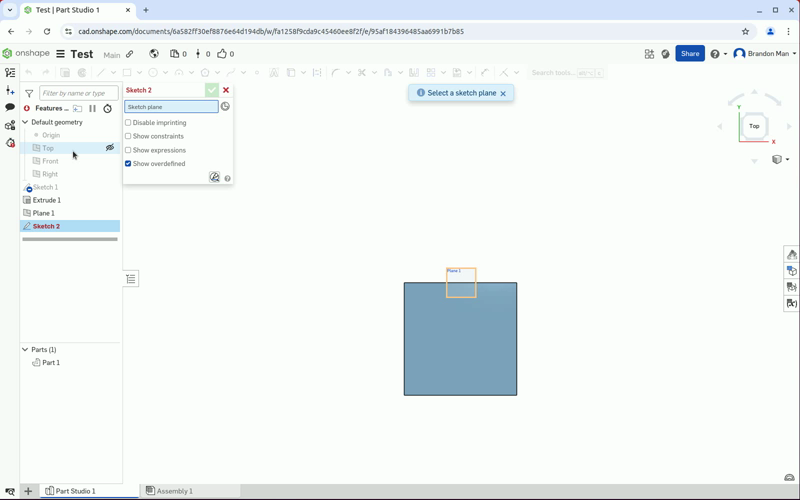
mouse_move(73, 215)
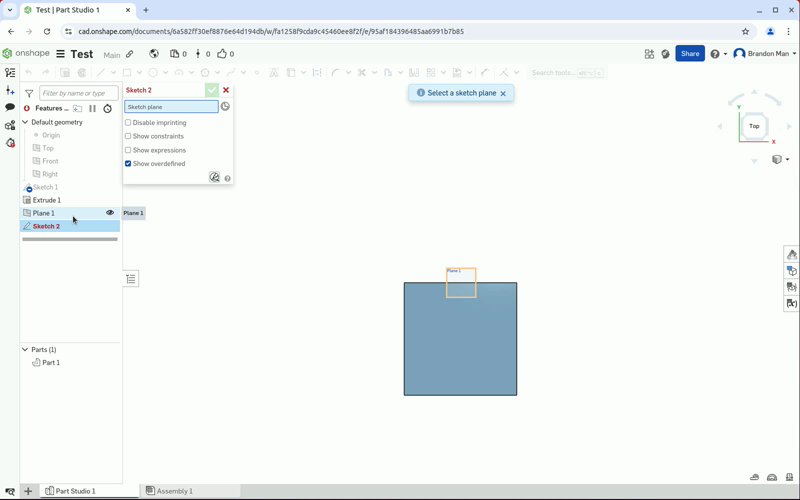
click(73, 215)
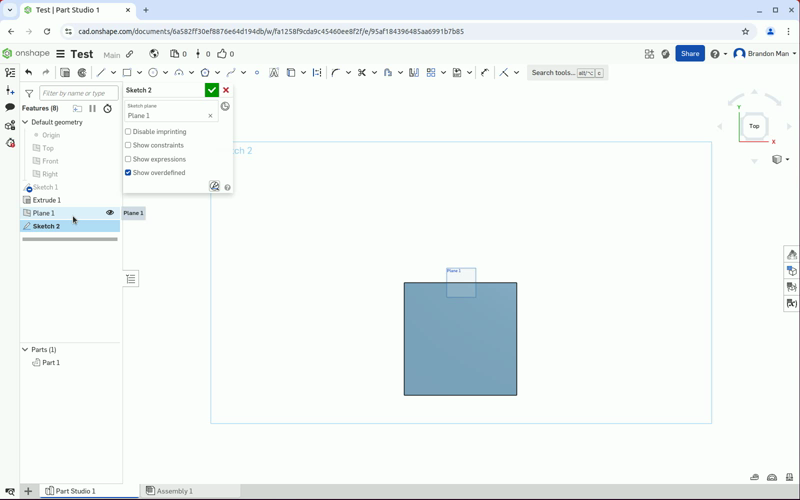
mouse_move(73, 352)
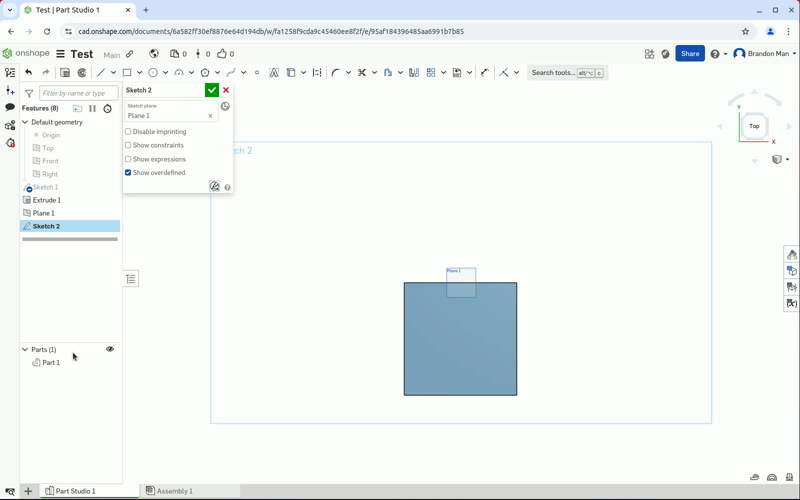
key(y)
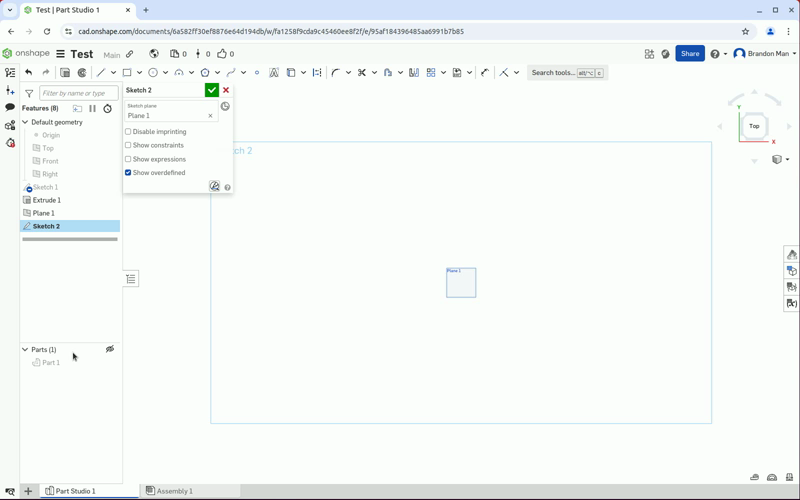
key(l)
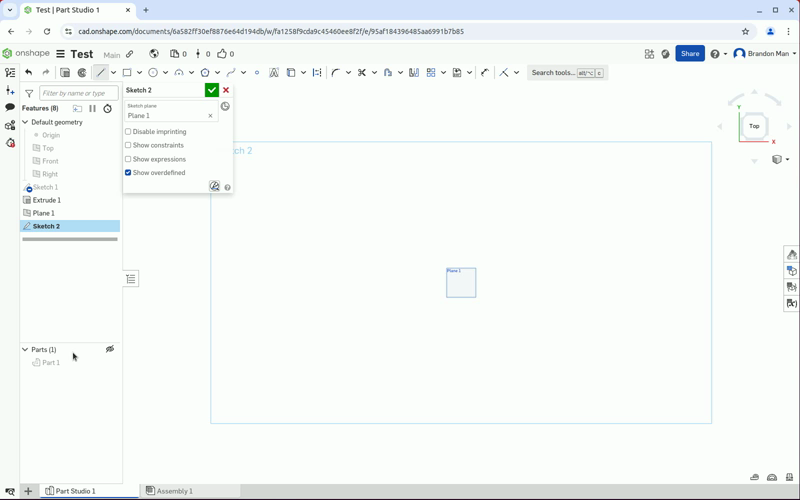
key_down(shift)
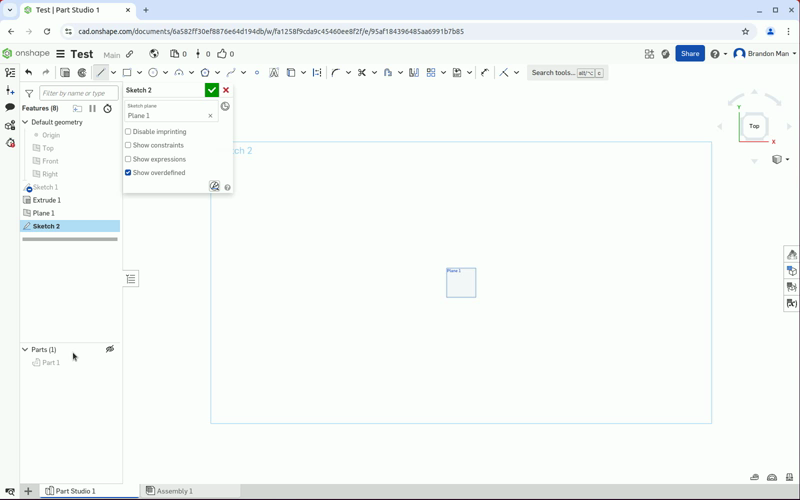
mouse_move(432, 395)
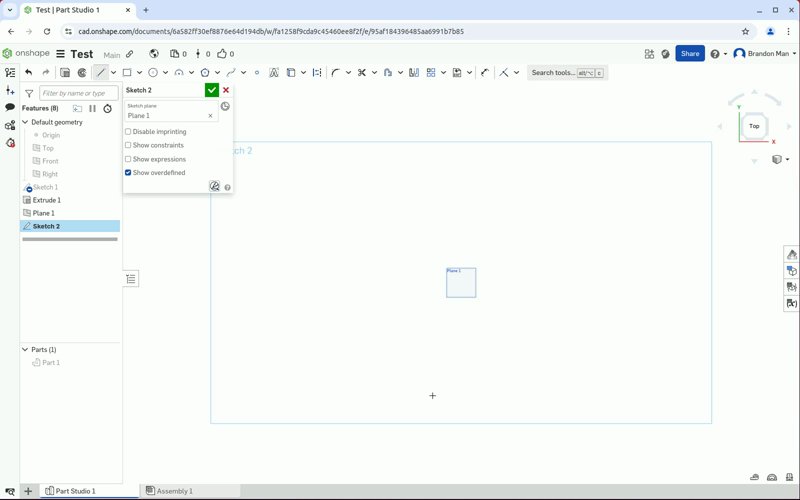
click(432, 395)
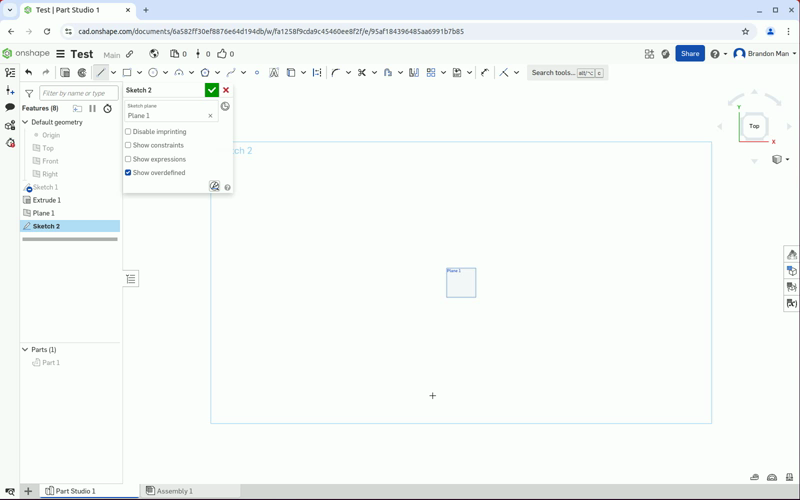
key_up(shift)
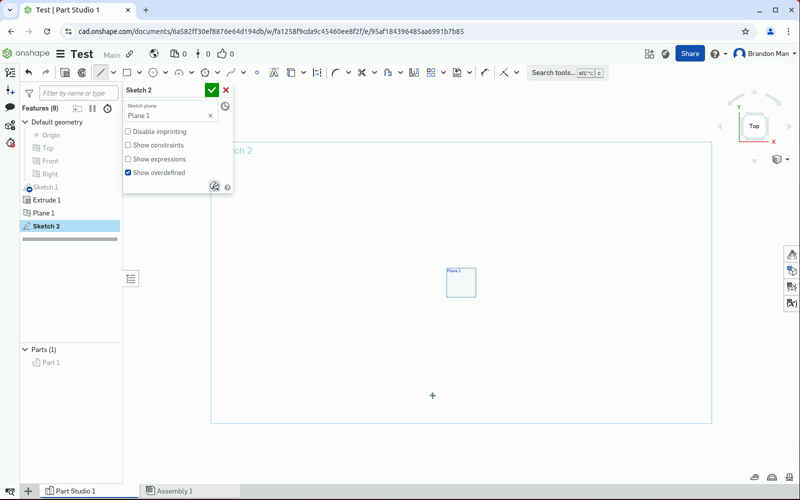
key_down(shift)
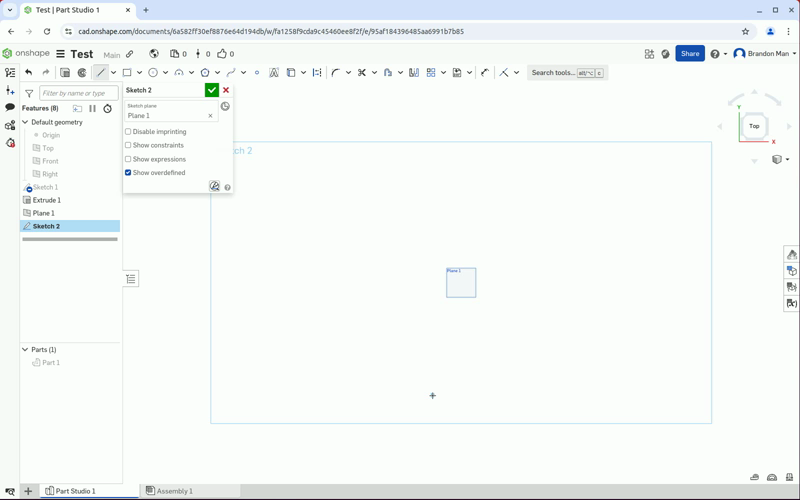
mouse_move(517, 395)
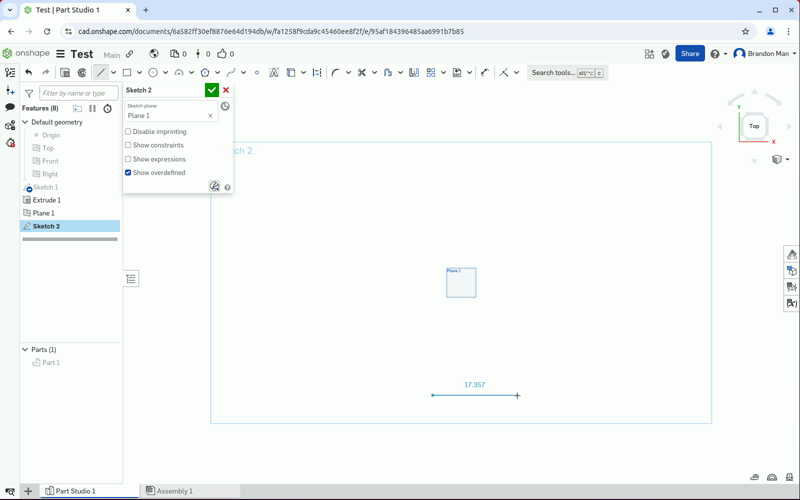
click(517, 395)
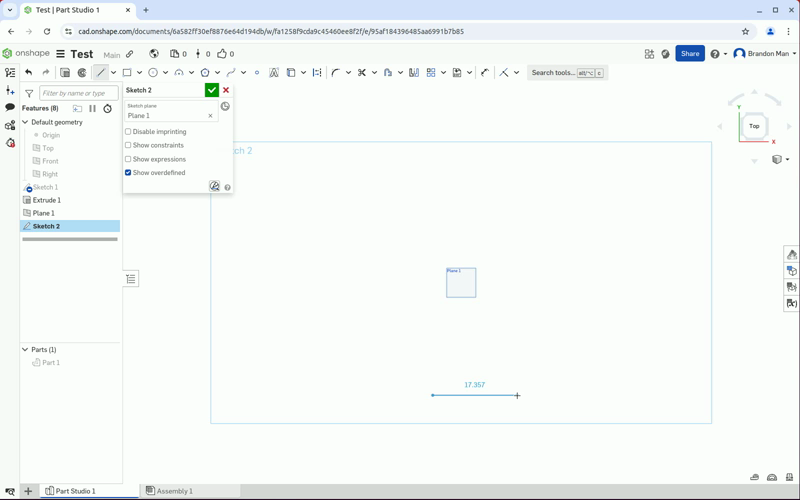
key_up(shift)
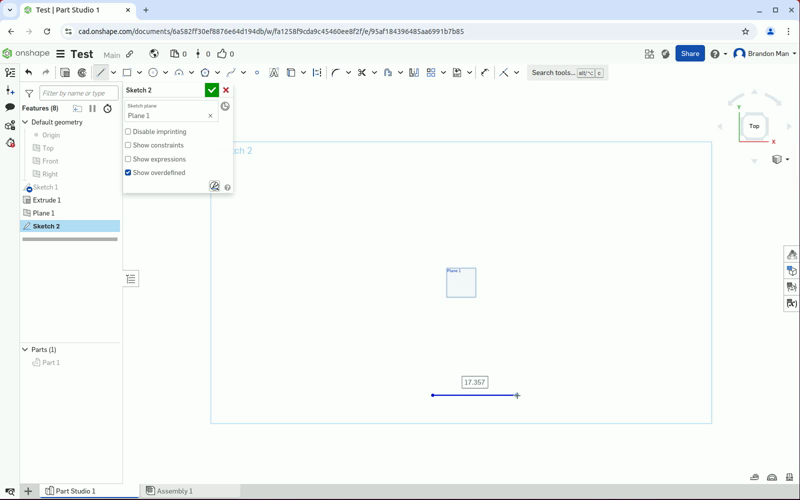
key_down(shift)
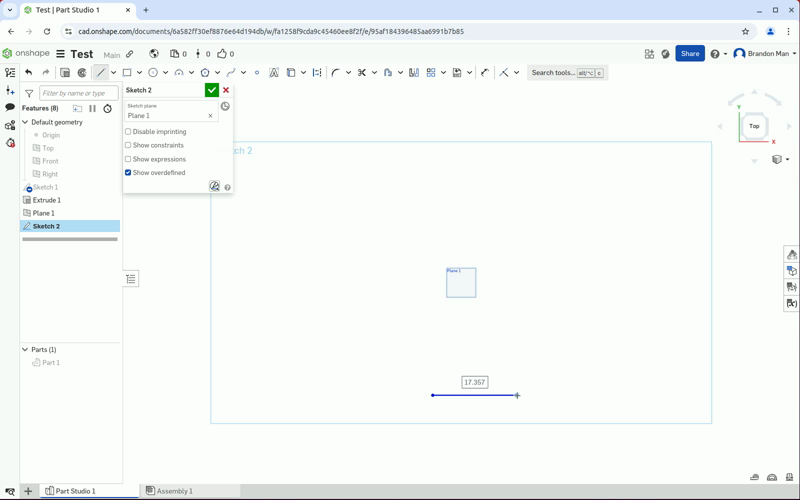
mouse_move(547, 395)
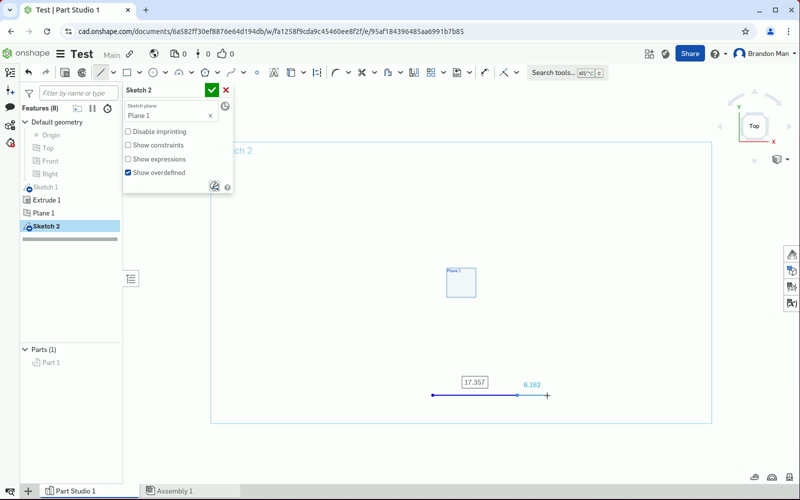
mouse_move(517, 339)
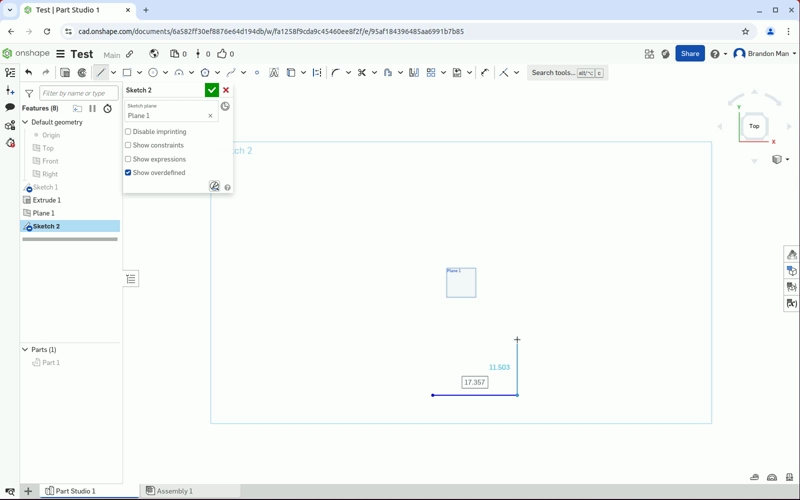
click(517, 339)
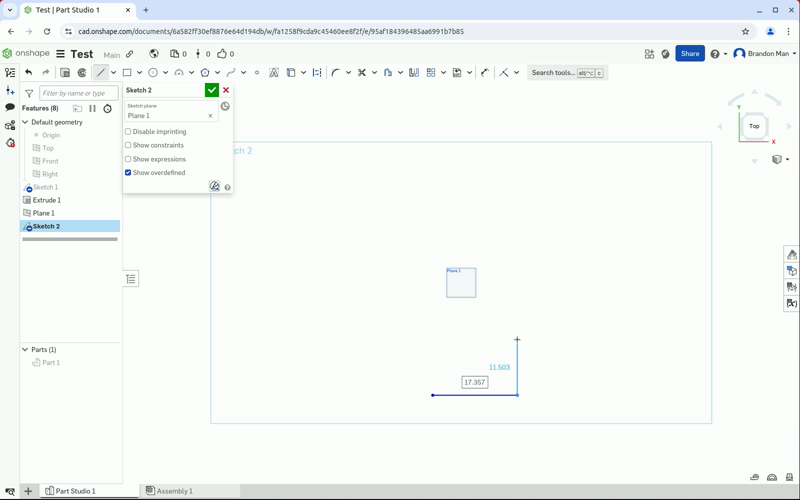
key_up(shift)
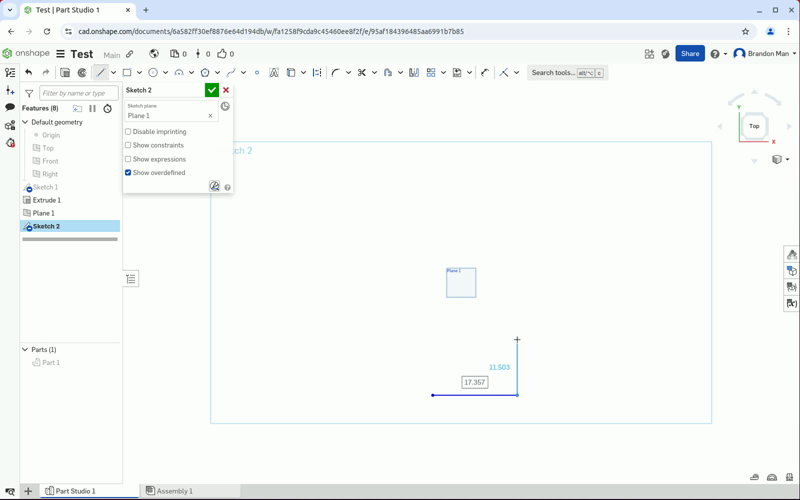
key_down(shift)
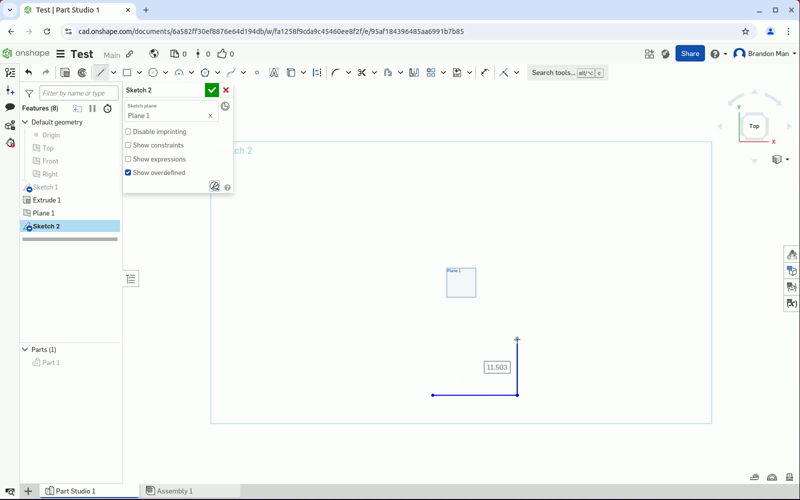
mouse_move(432, 339)
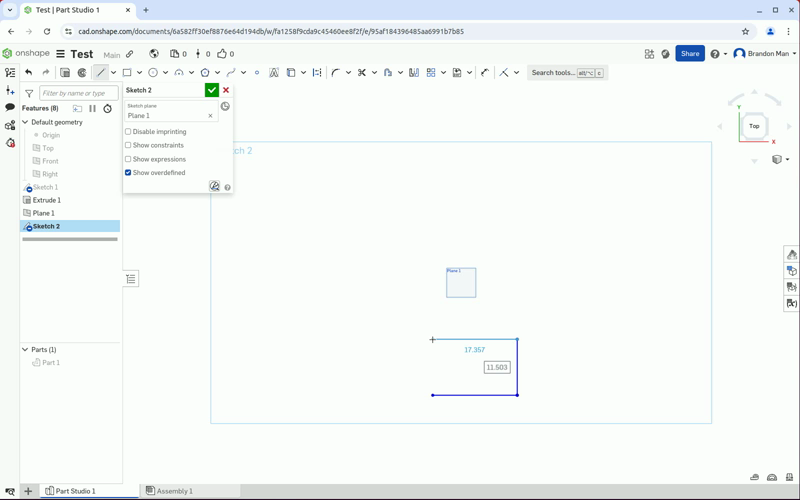
click(432, 339)
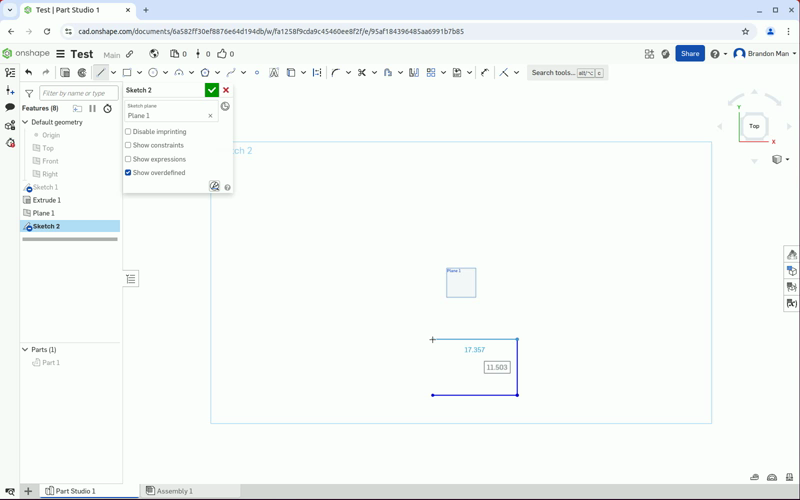
key_up(shift)
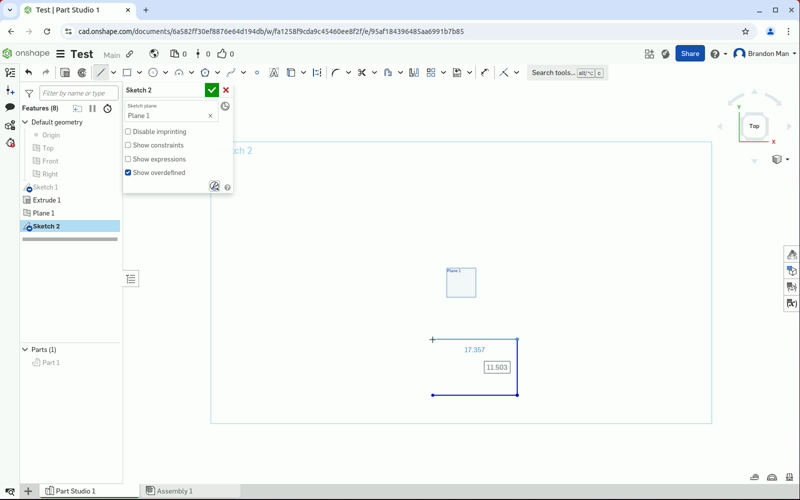
mouse_move(462, 339)
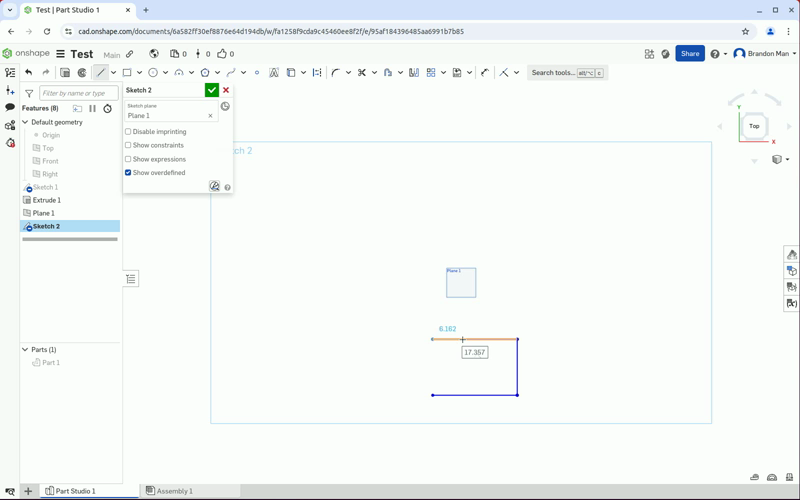
key_down(shift)
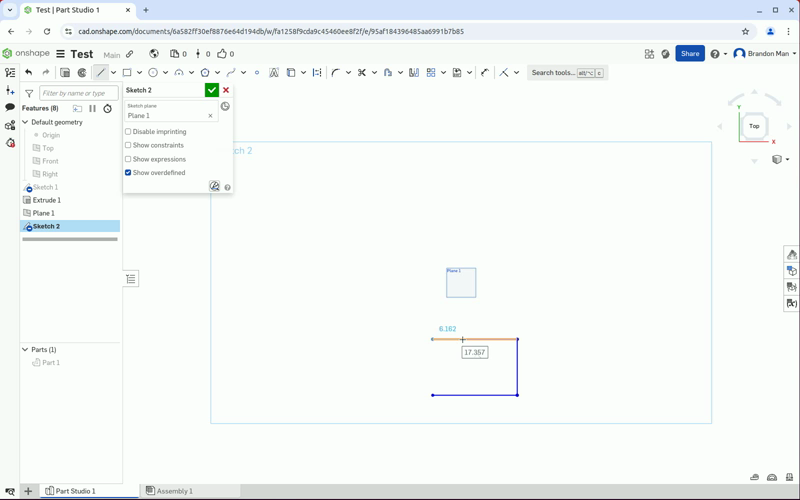
mouse_move(432, 395)
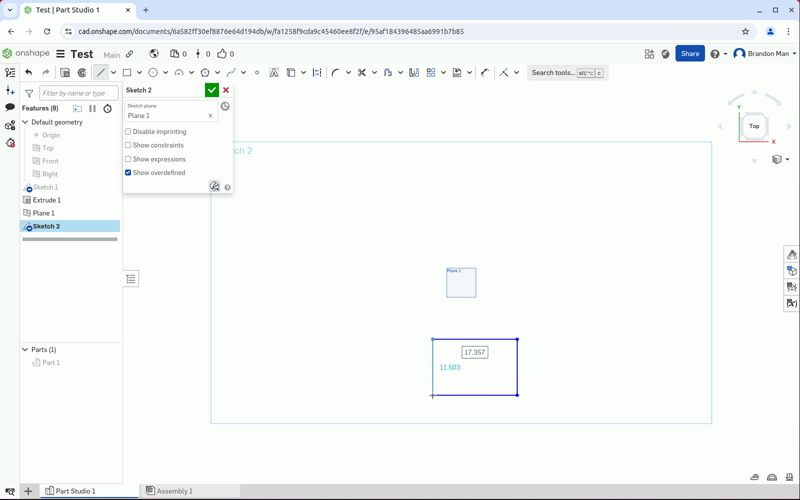
key_up(shift)
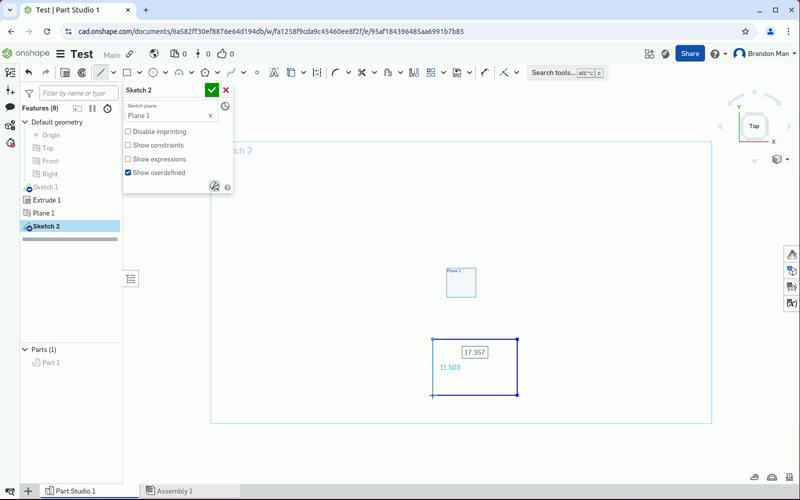
click(432, 395)
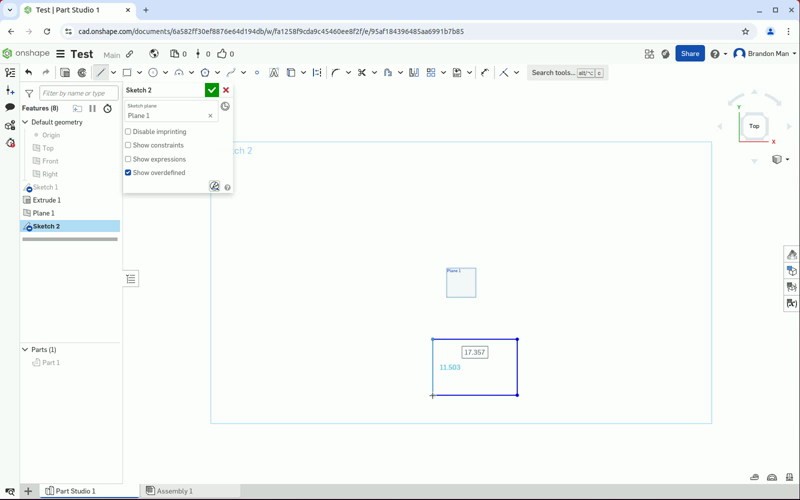
key(esc)
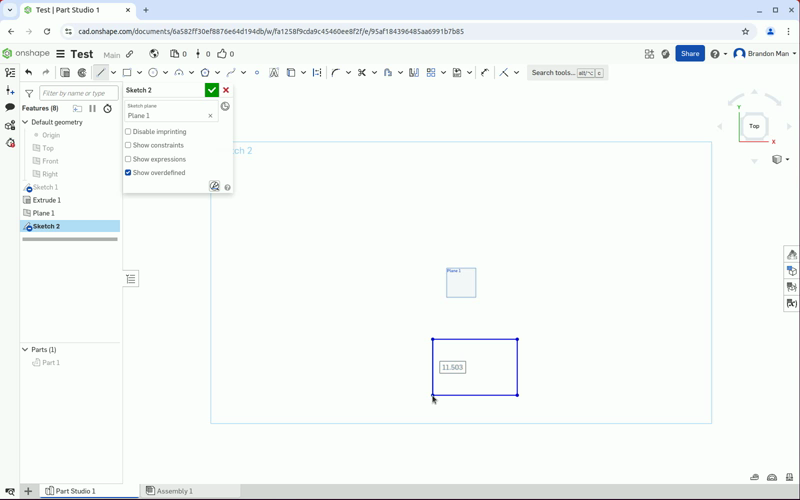
mouse_move(446, 382)
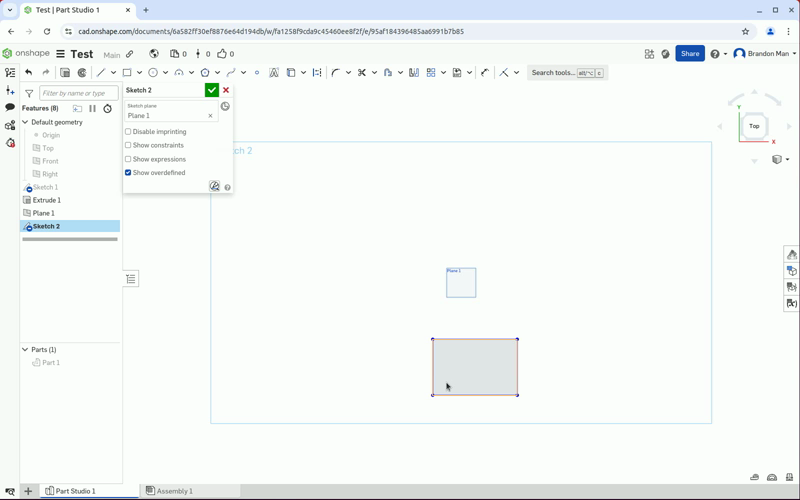
click(446, 382)
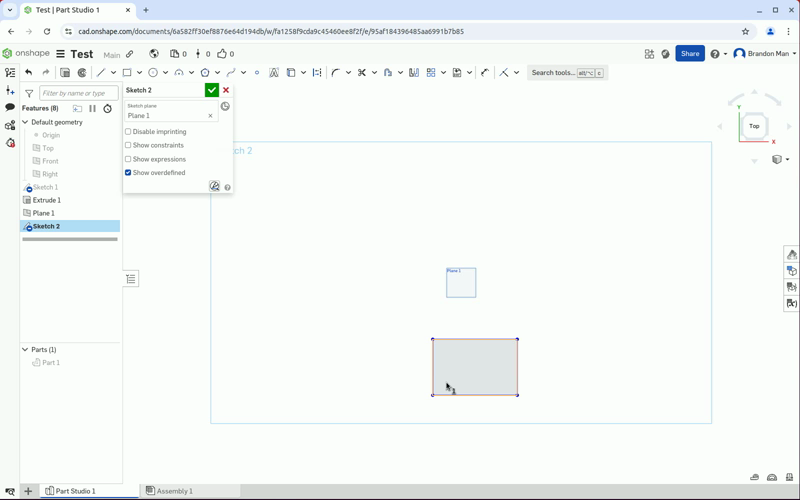
mouse_move(73, 352)
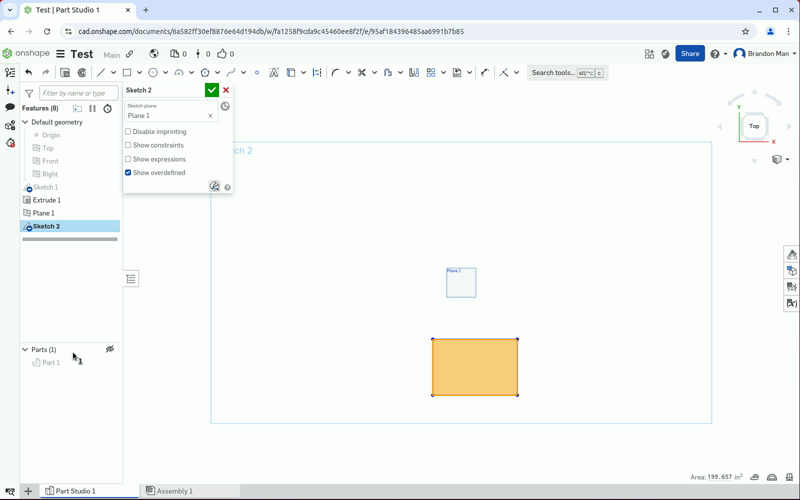
key(shift+y)
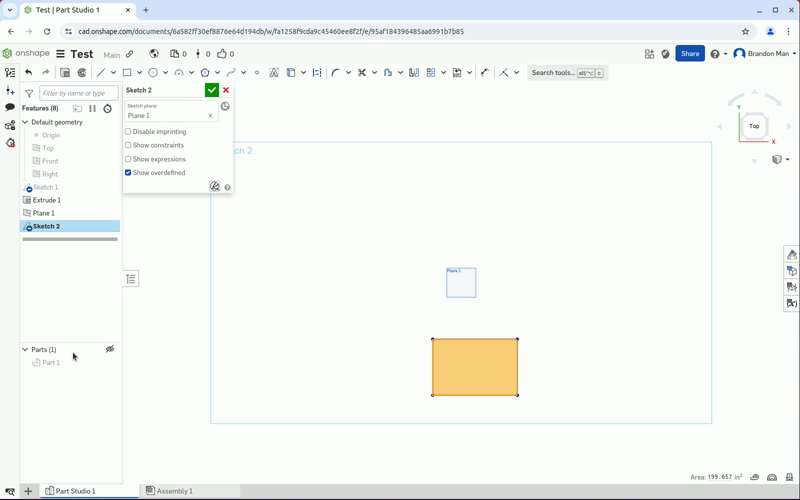
key(shift+e)
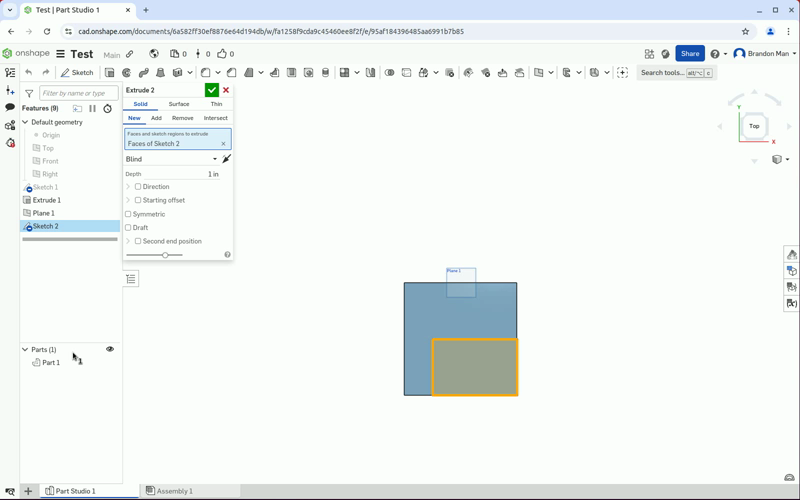
mouse_move(143, 106)
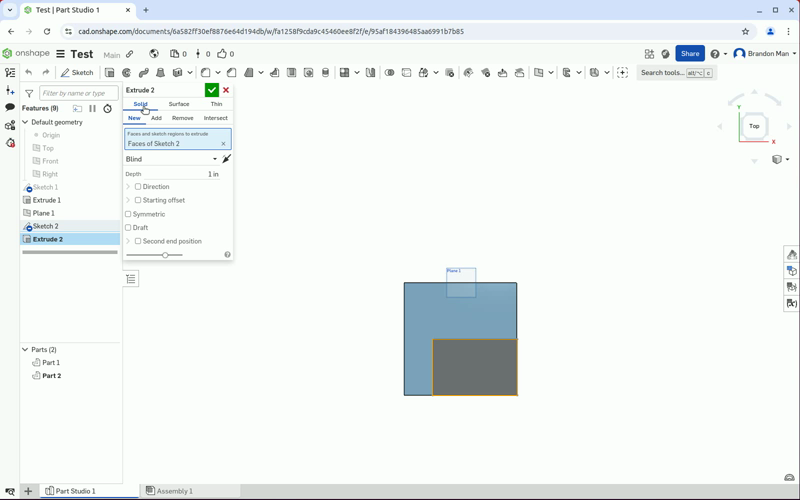
click(143, 106)
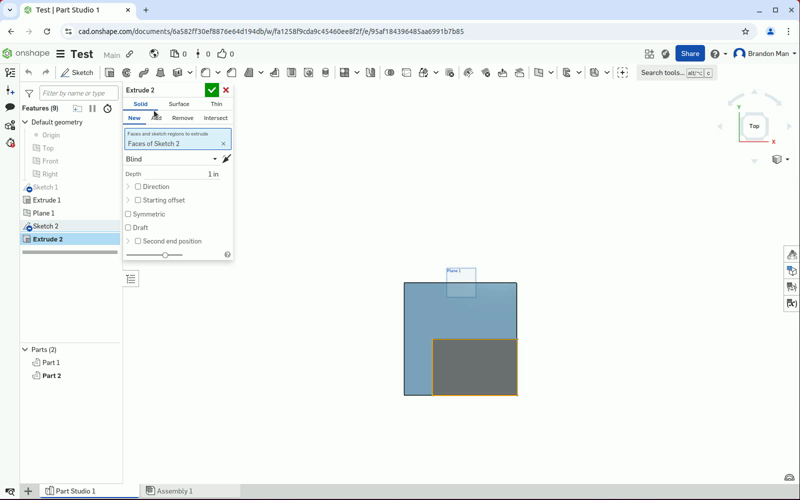
mouse_move(186, 120)
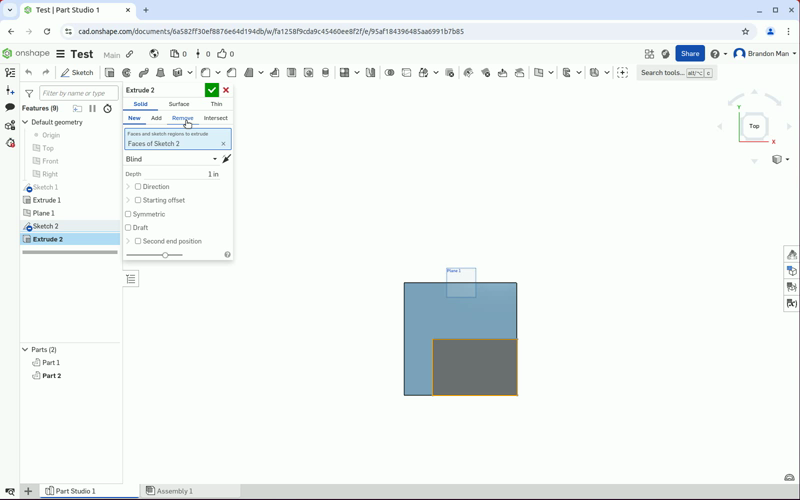
click(186, 120)
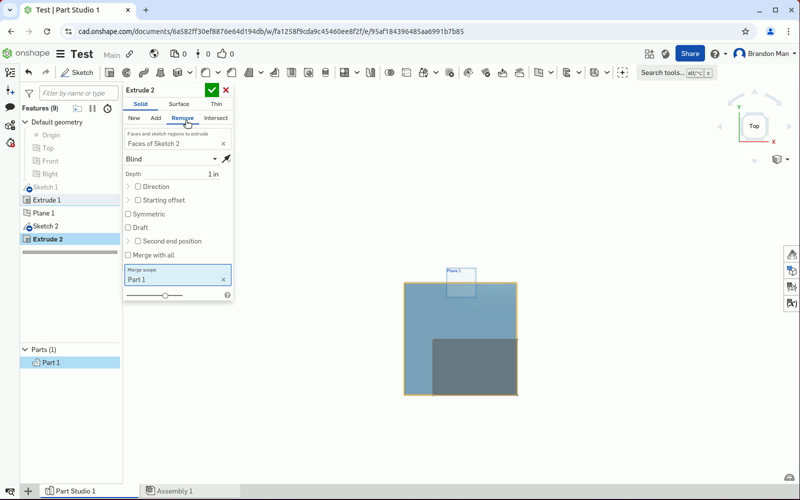
key(tab, 4)
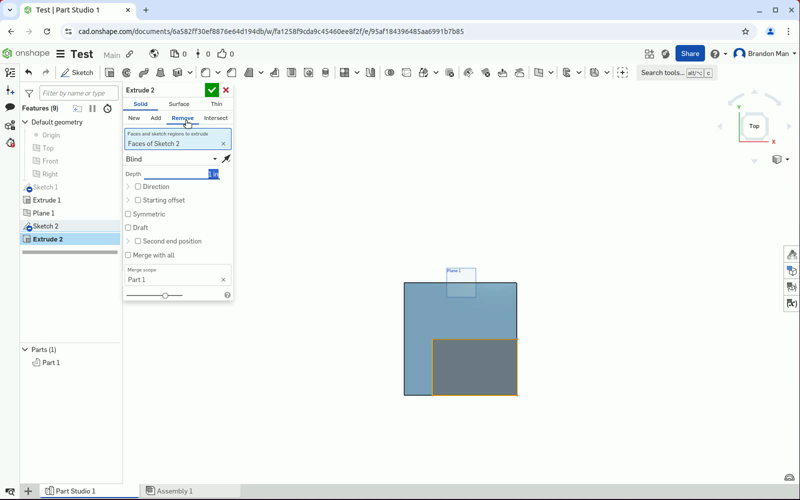
text(11.554)
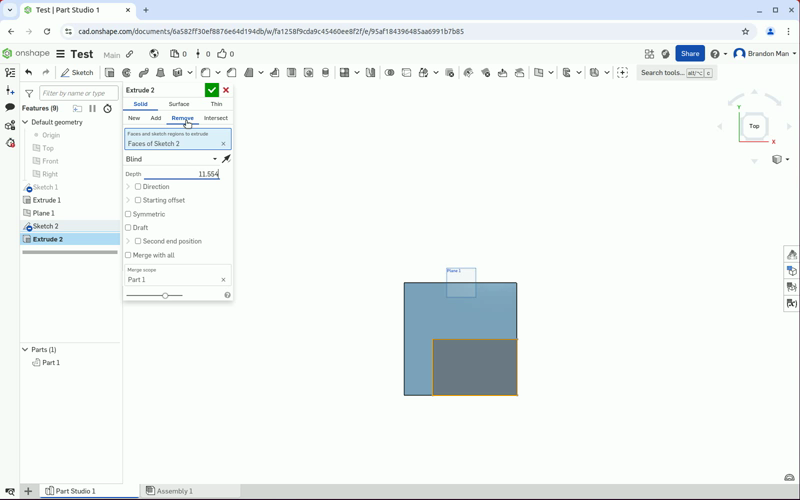
key(tab, 6)
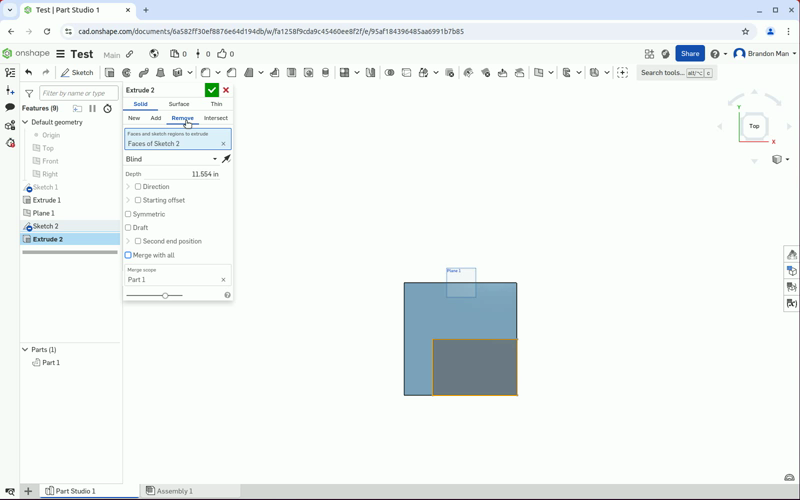
key(space)
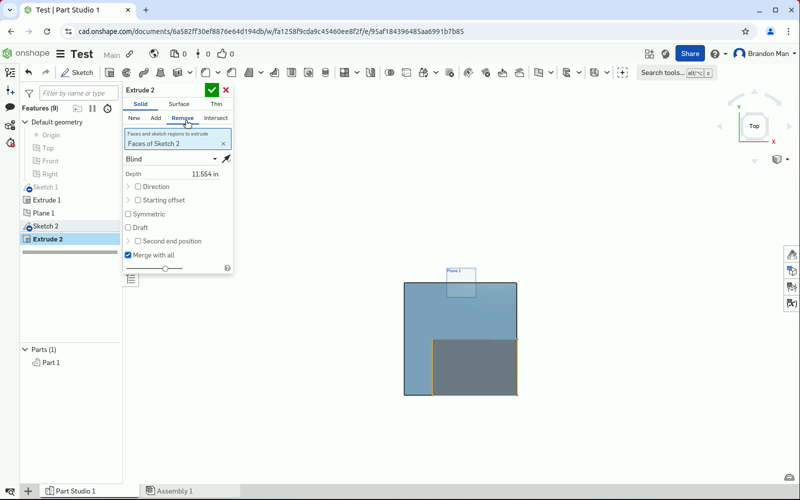
key(enter)
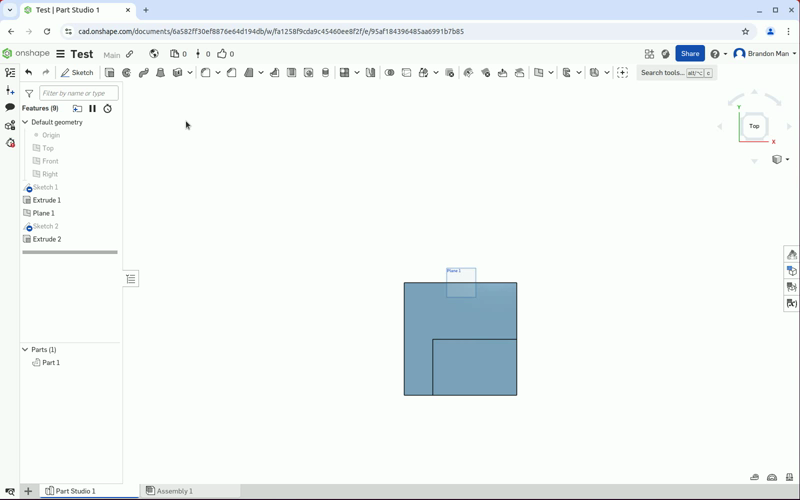
key(shift+h)
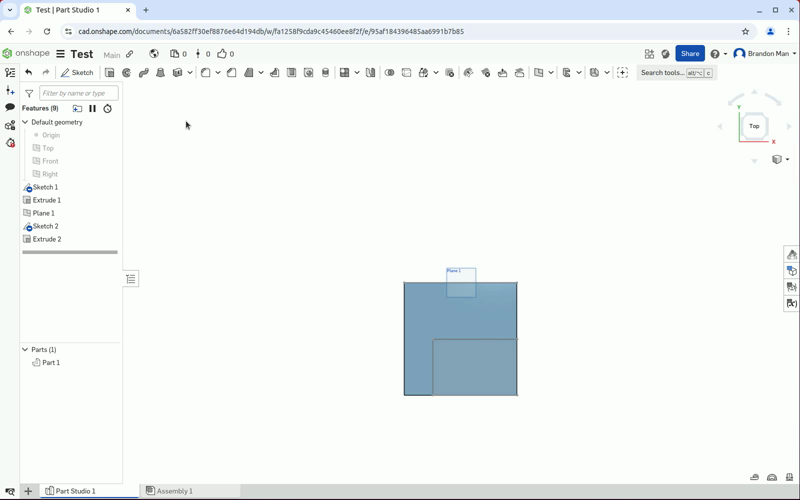
key(shift+h)
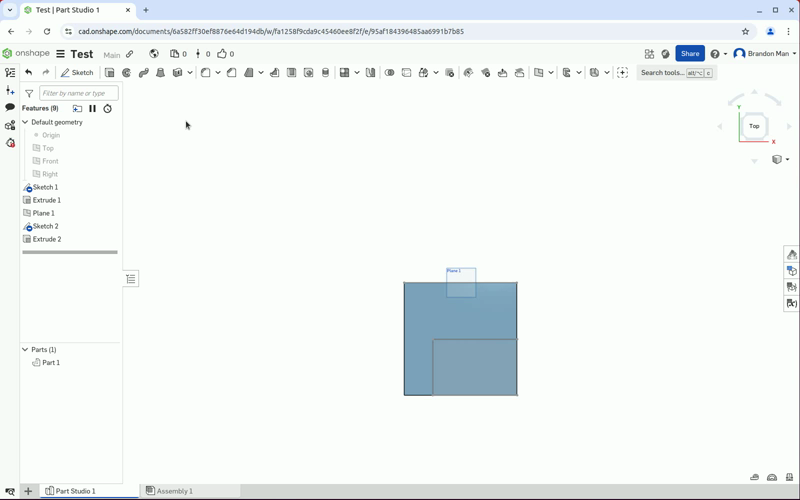
key(shift+7)
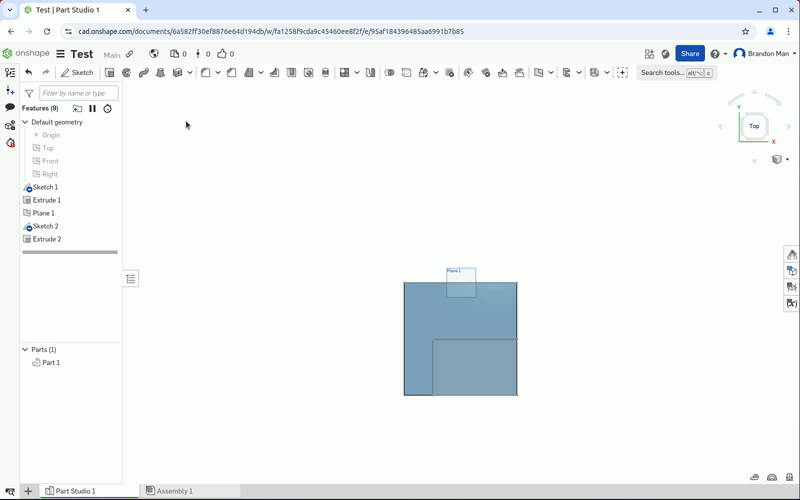
key(up, 3)
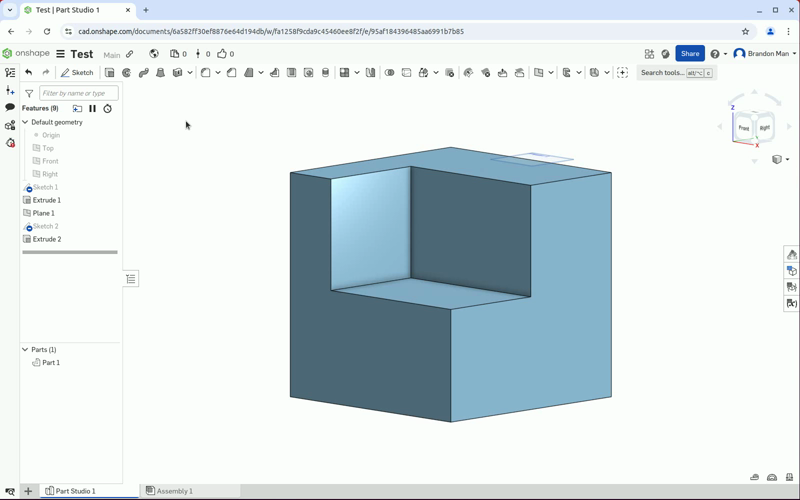
key(left, 3)
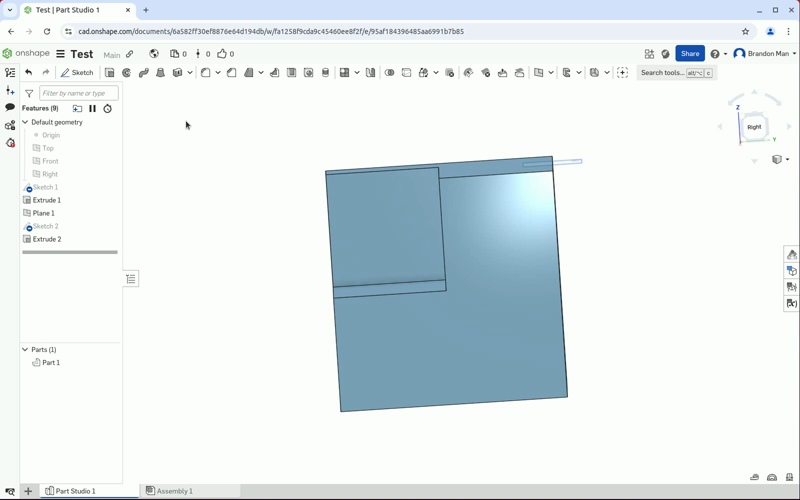
key(right, 3)
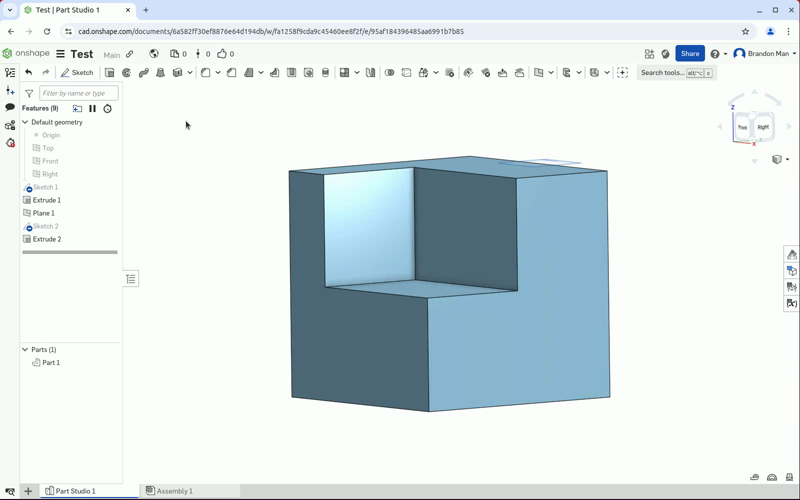
key(down, 3)
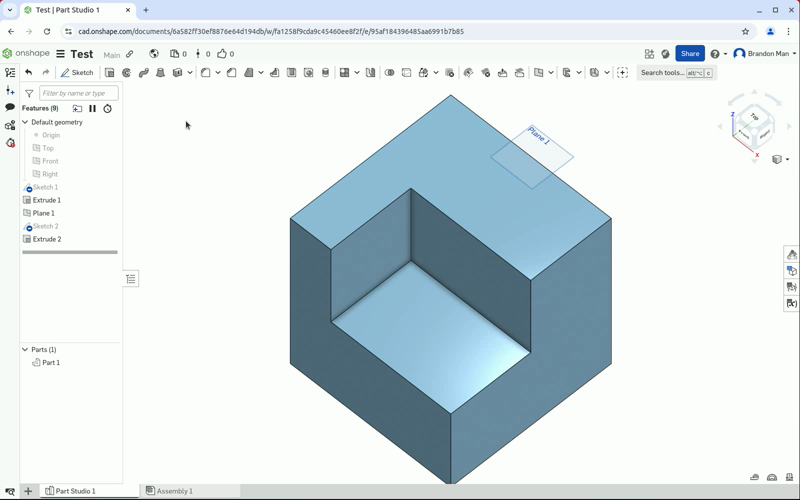
mouse_move(73, 189)
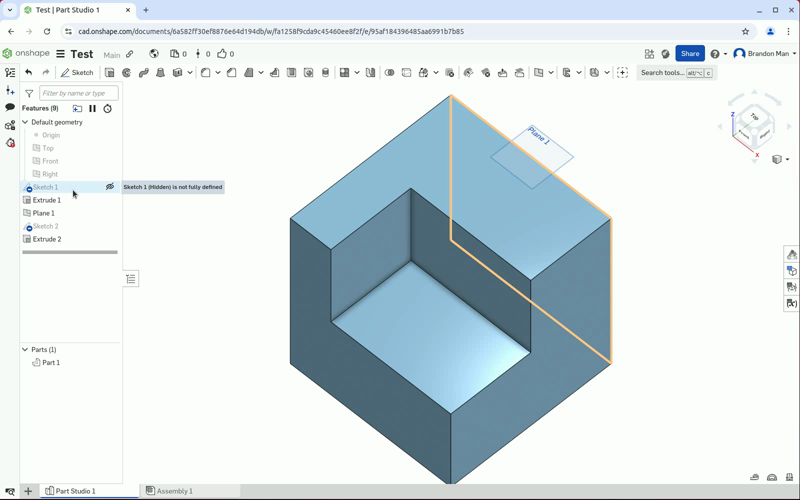
click(73, 189)